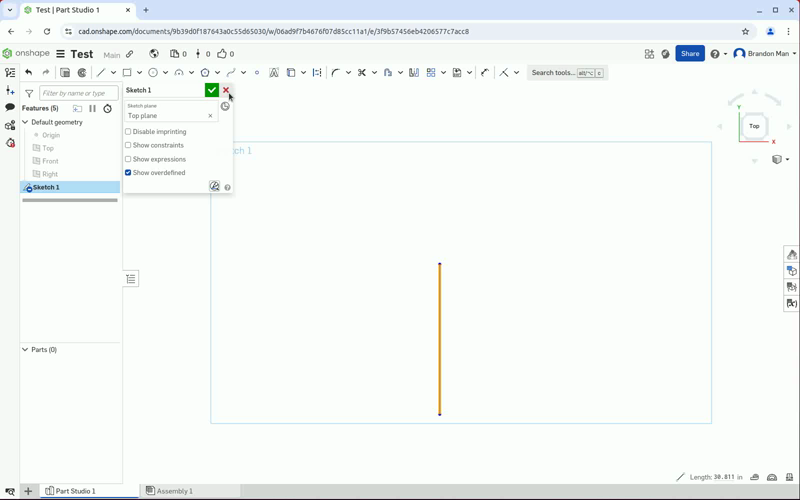
key(shift+h)
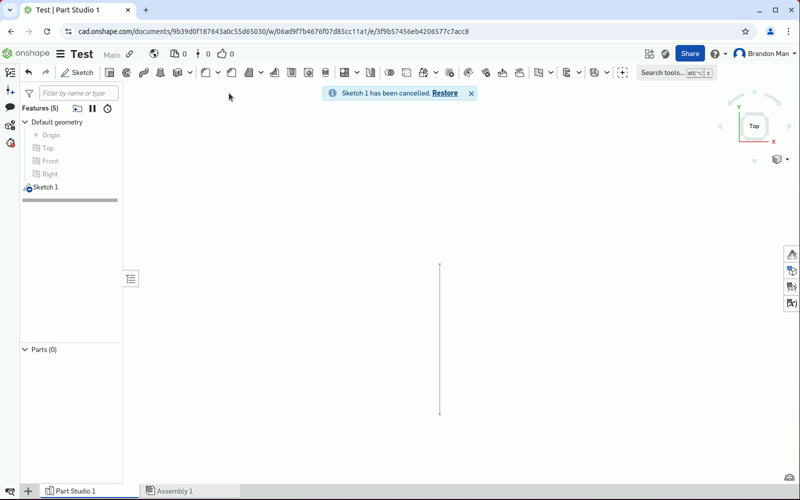
mouse_move(73, 352)
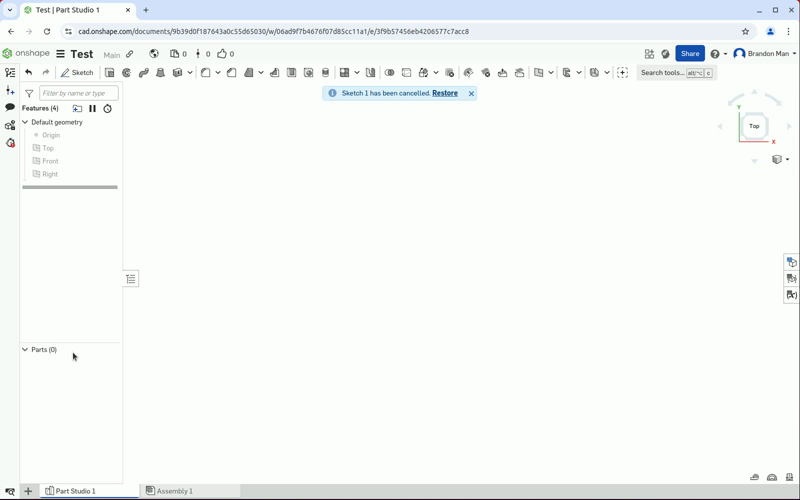
key(y)
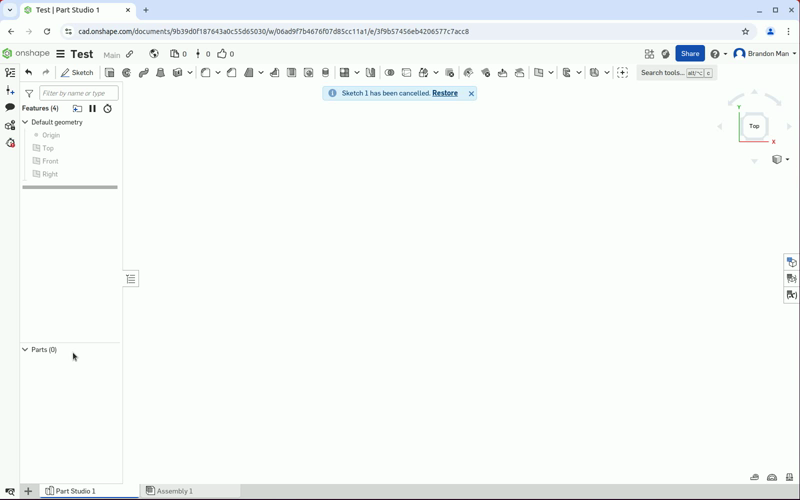
key(shift+p)
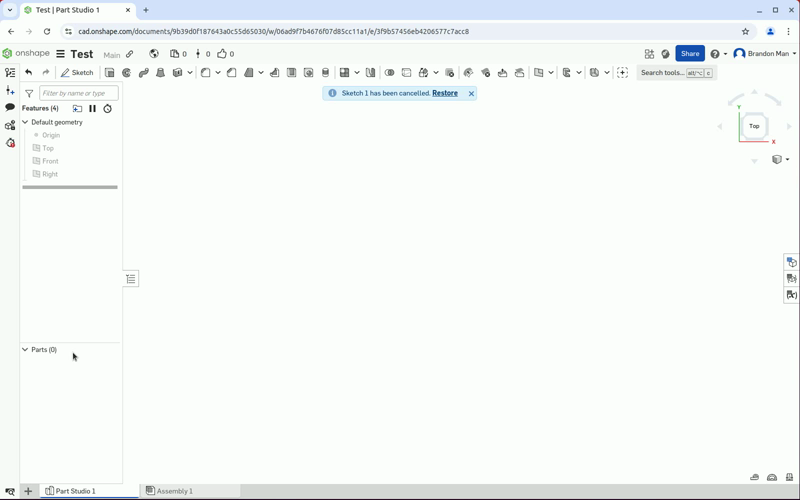
key(space)
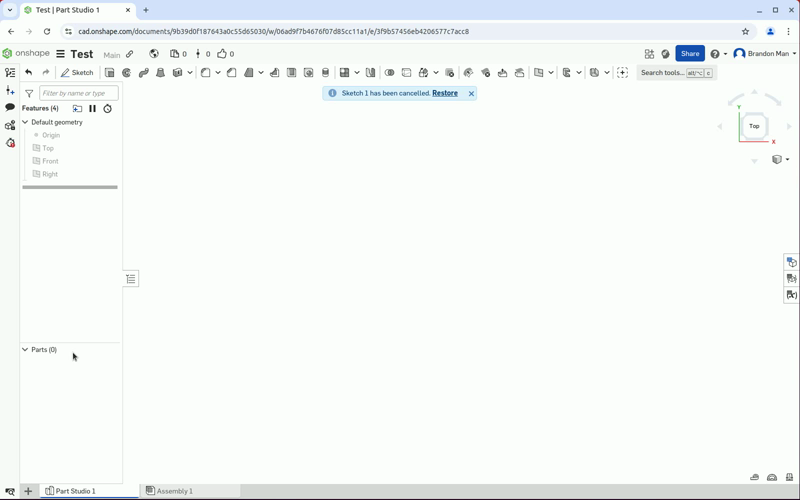
key_down(shift)
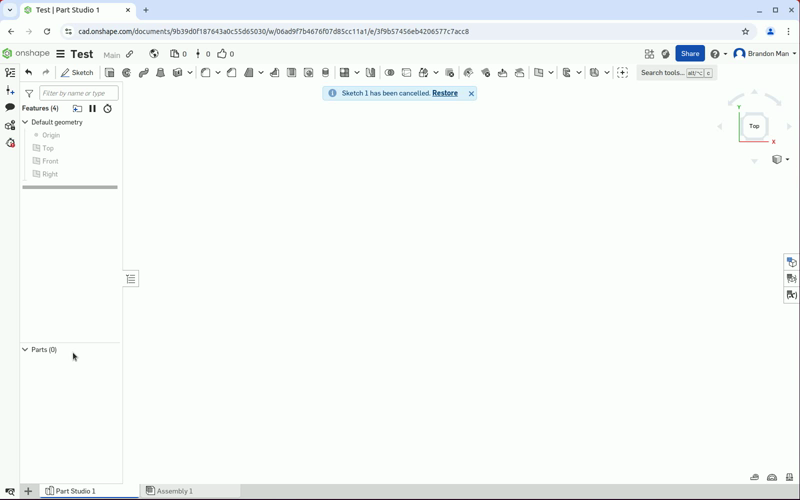
key(up)
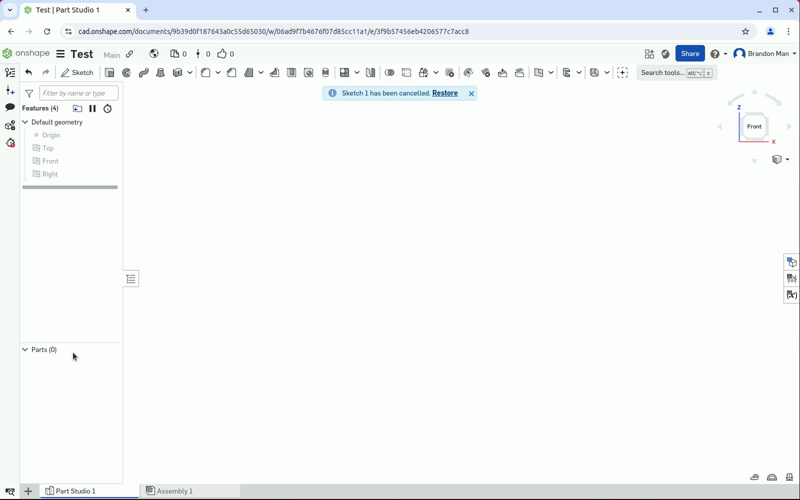
key_up(shift)
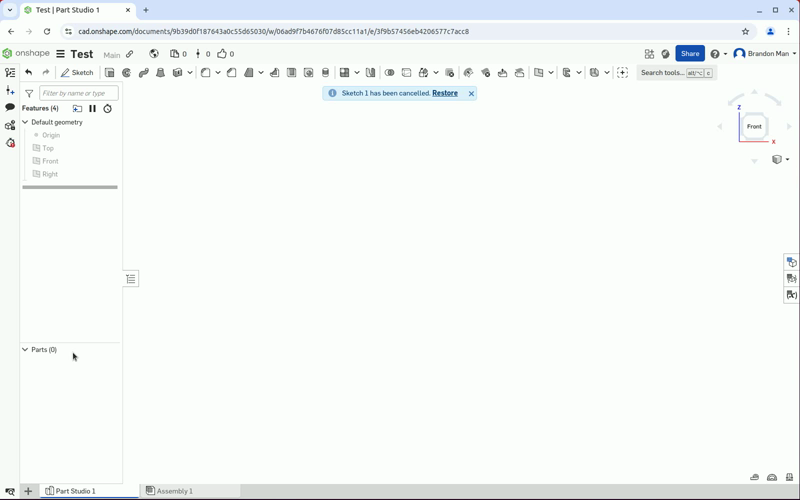
mouse_move(73, 352)
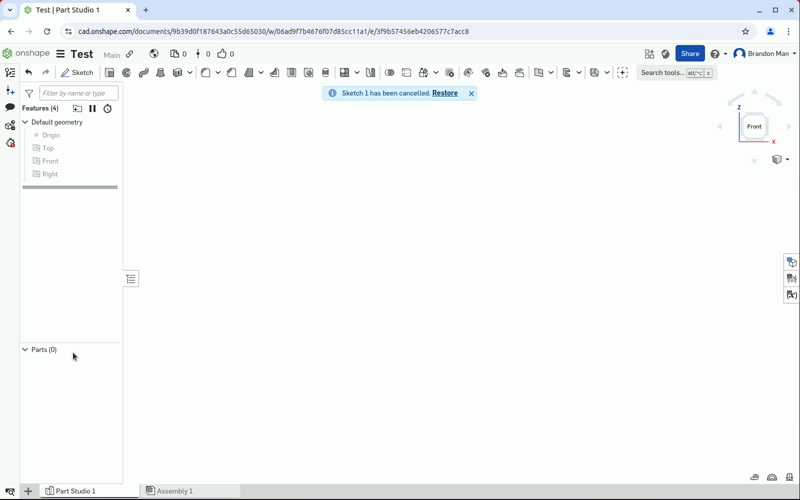
key(shift+y)
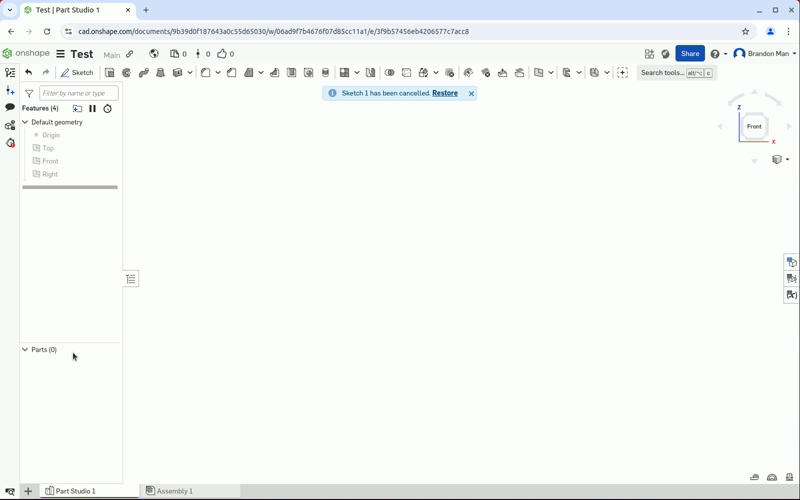
key(shift+s)
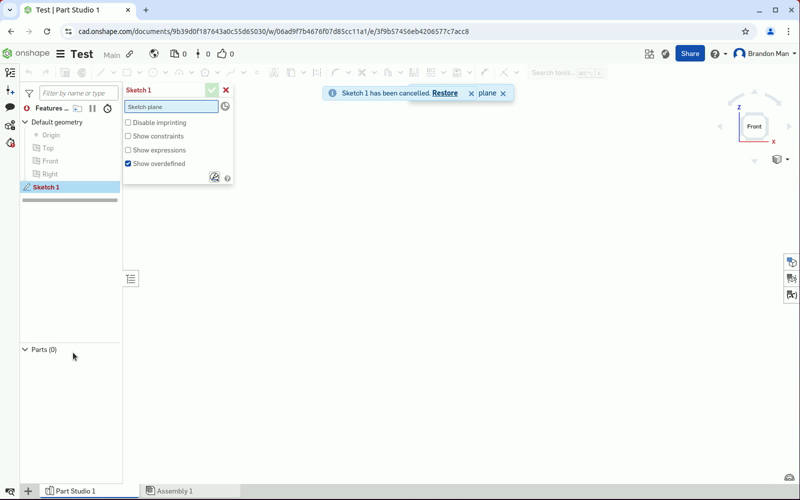
mouse_move(73, 163)
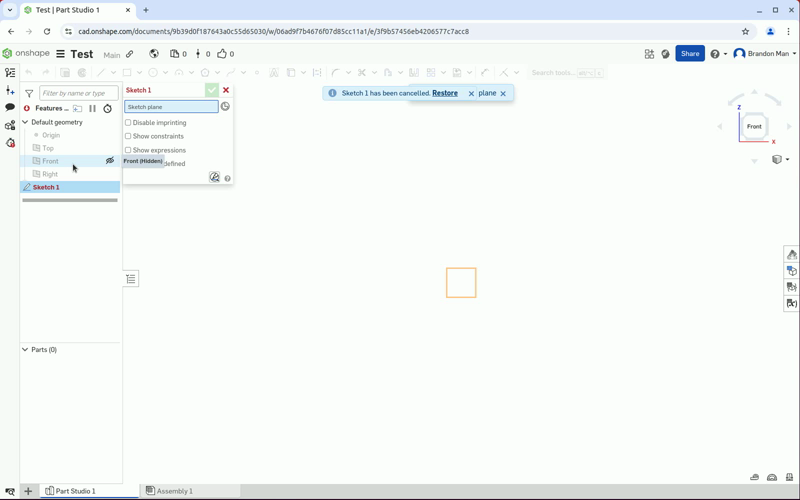
click(73, 163)
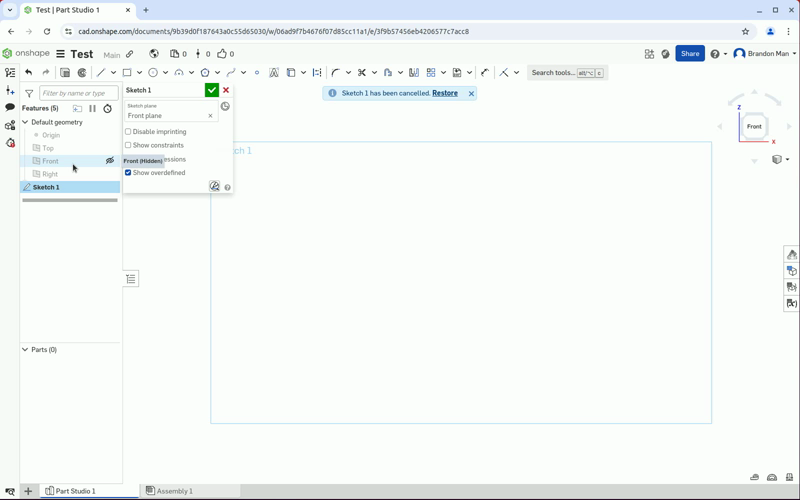
mouse_move(73, 352)
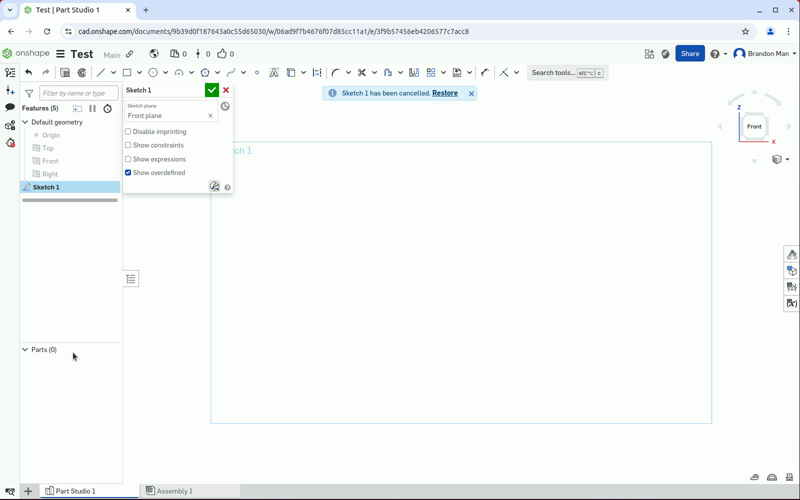
key(y)
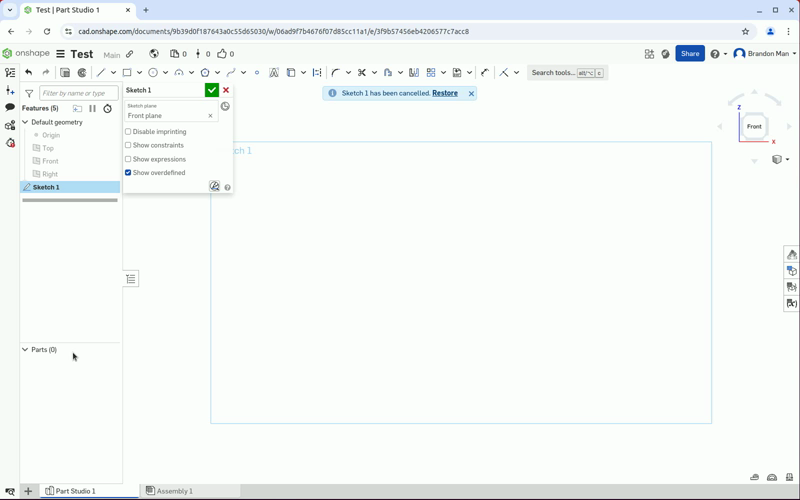
key(l)
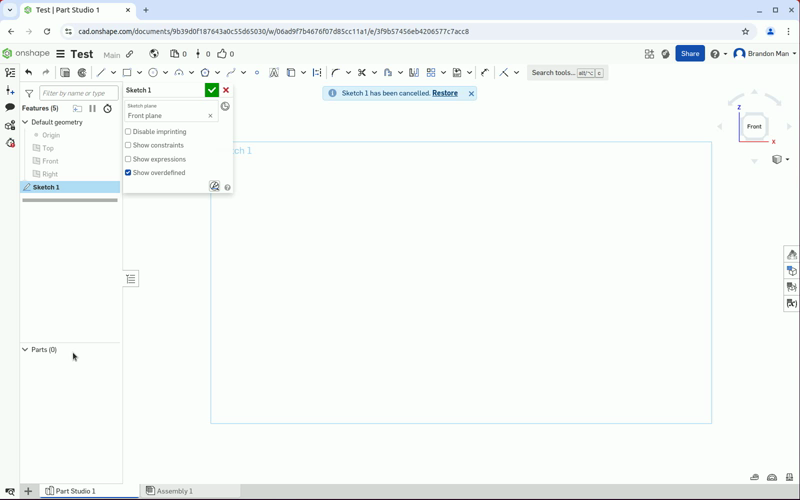
key_down(shift)
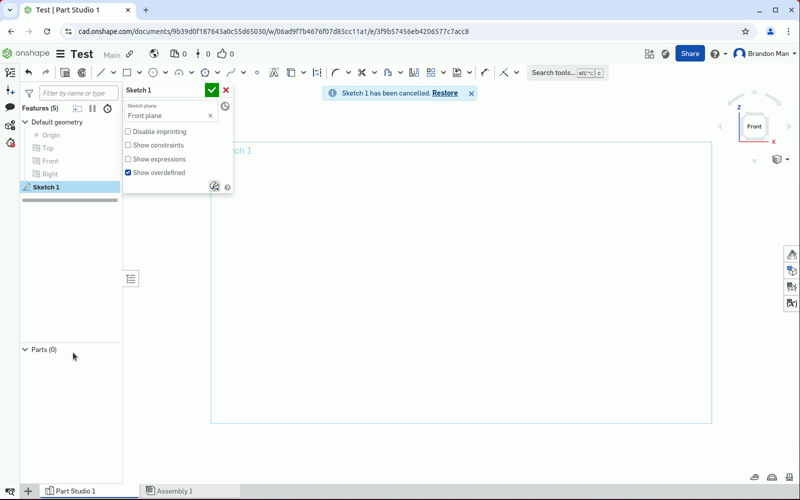
mouse_move(426, 305)
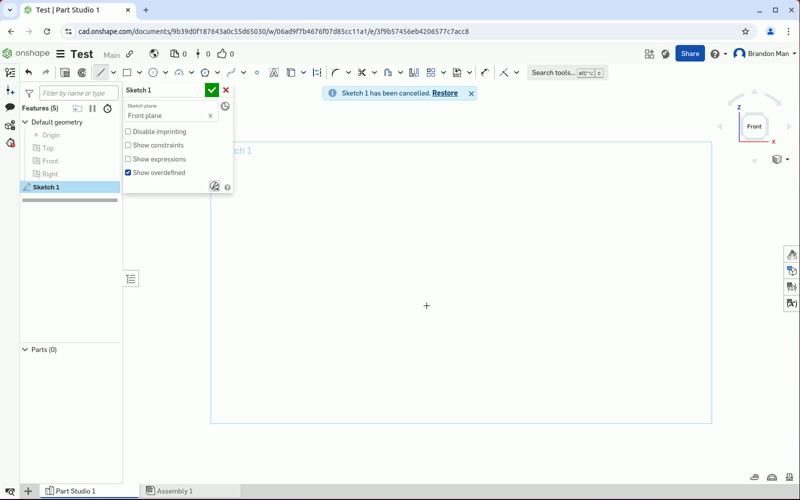
click(426, 305)
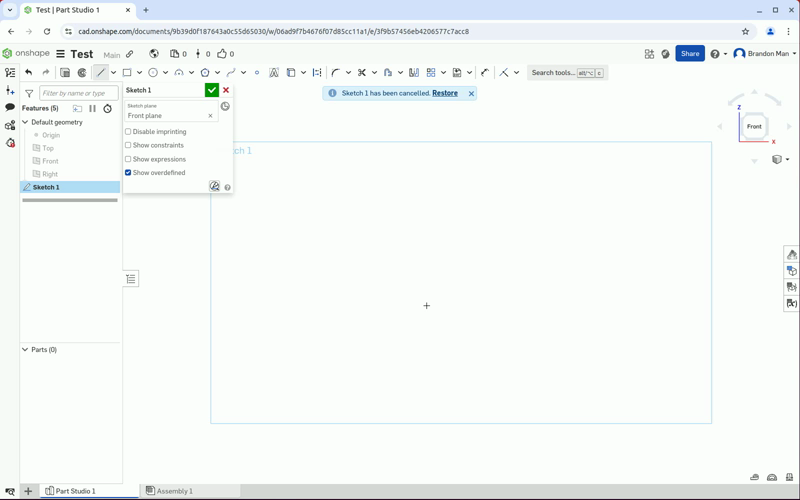
key_up(shift)
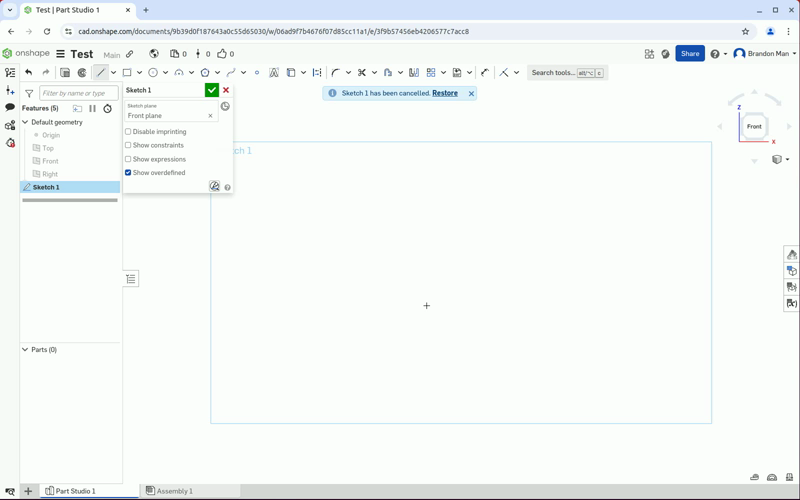
key_down(shift)
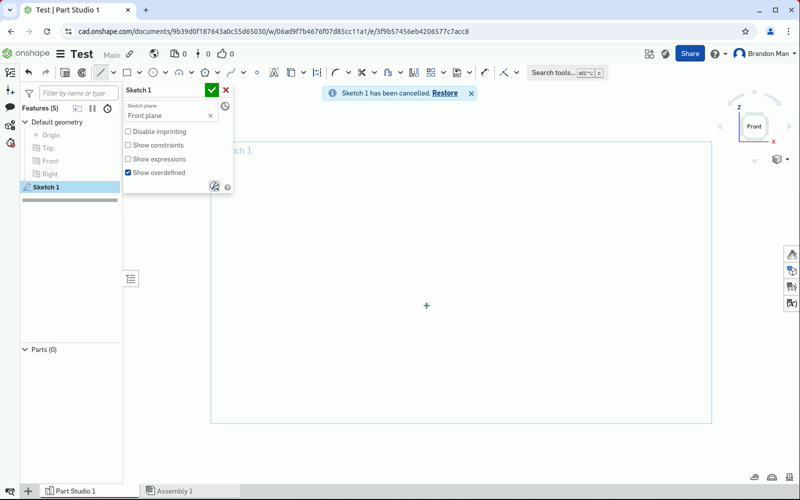
mouse_move(495, 305)
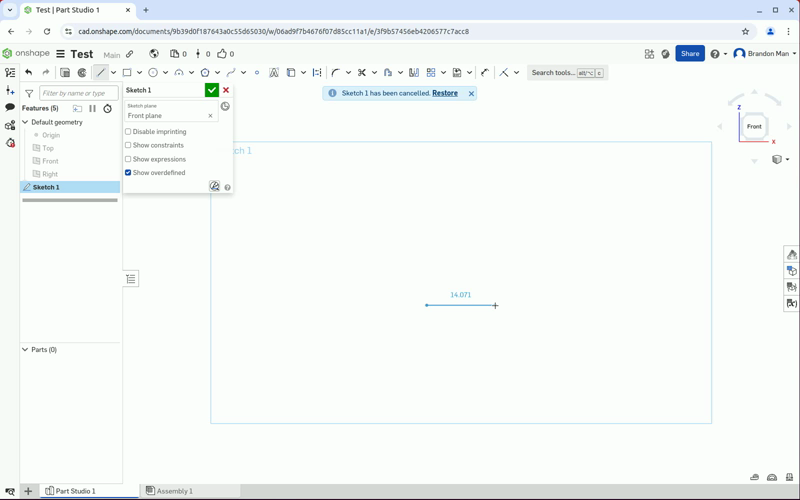
click(495, 305)
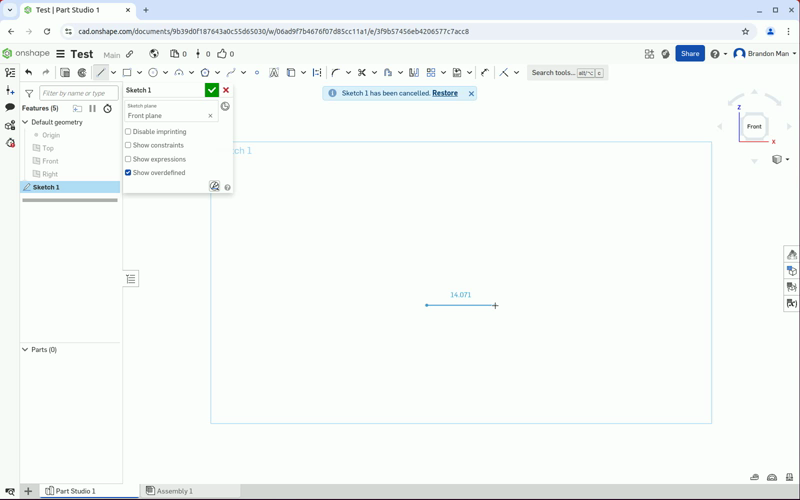
key_up(shift)
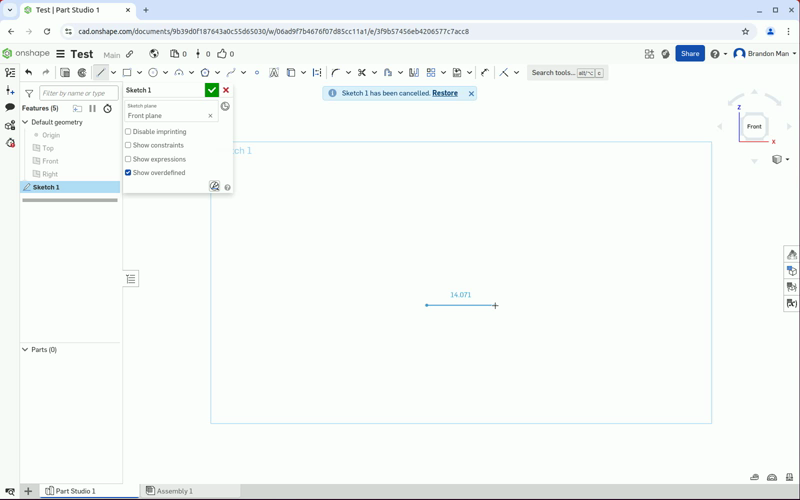
key_down(shift)
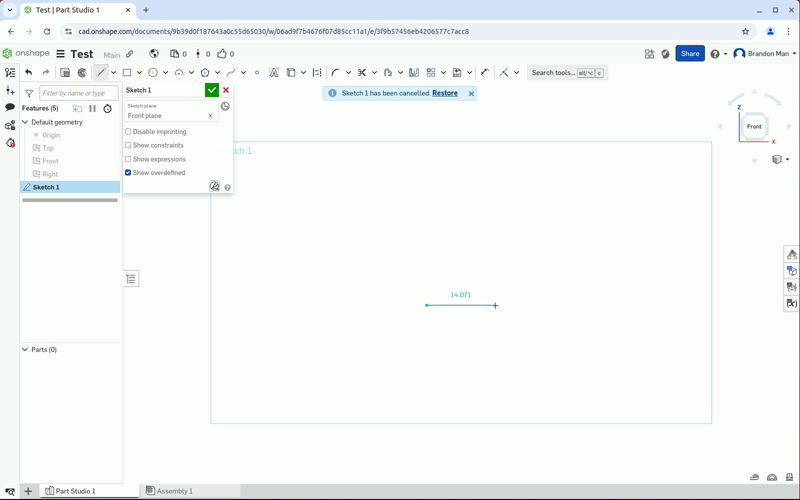
mouse_move(525, 305)
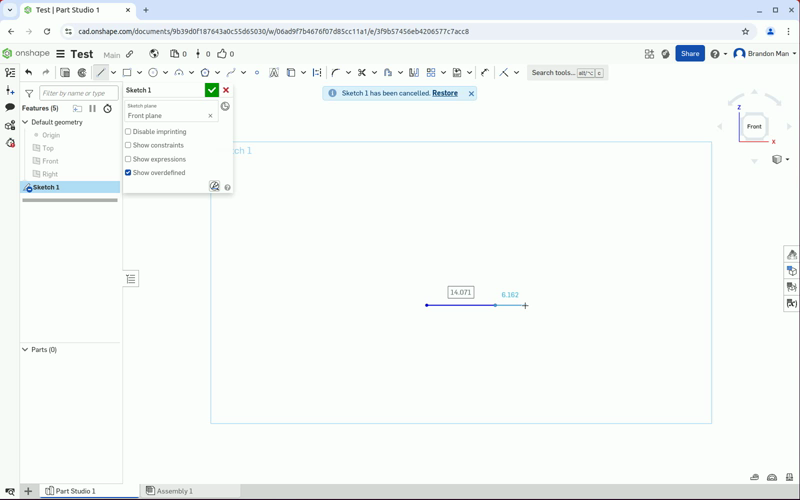
mouse_move(495, 259)
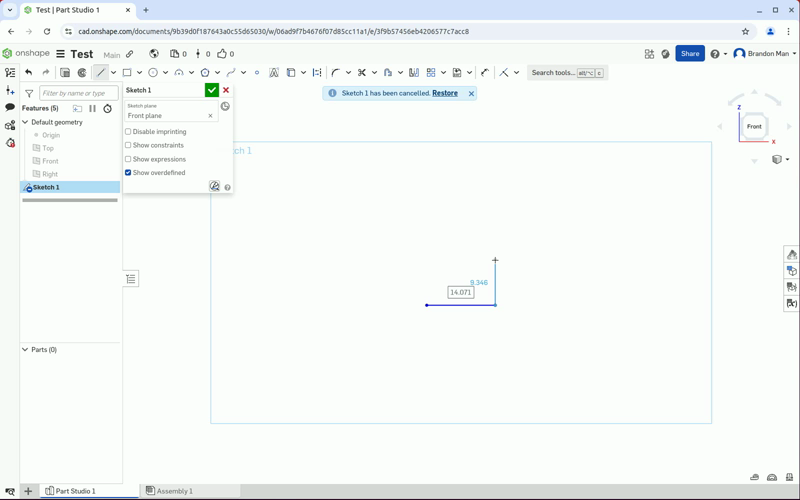
click(495, 259)
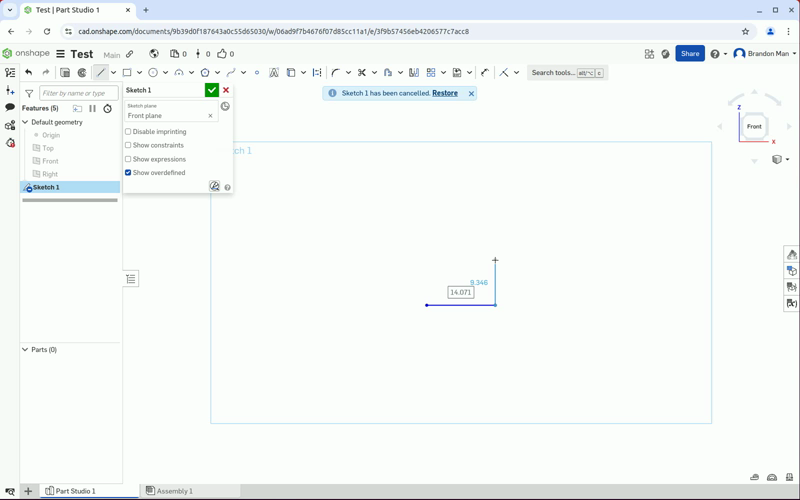
key_up(shift)
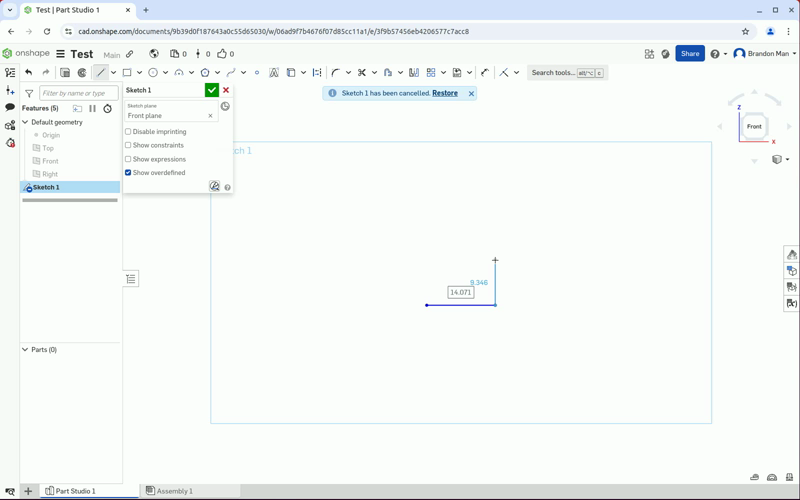
key_down(shift)
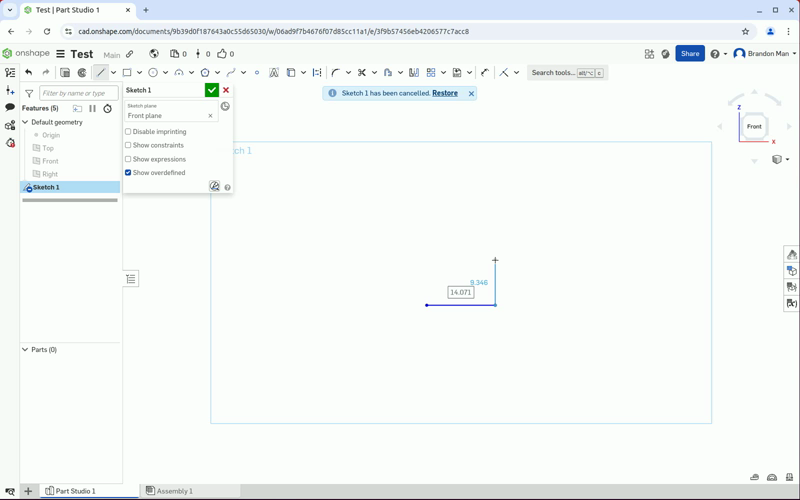
mouse_move(426, 259)
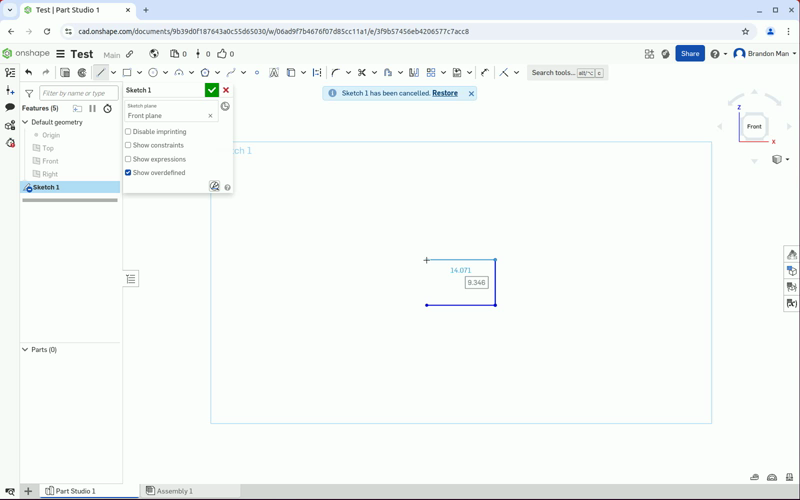
click(426, 259)
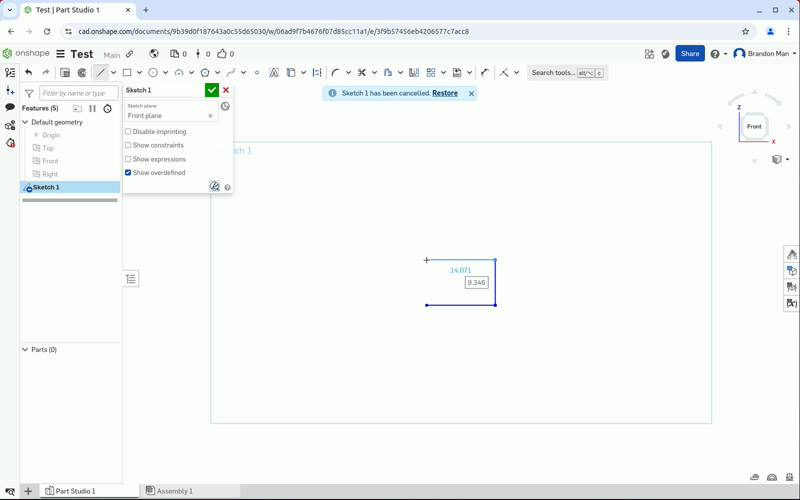
key_up(shift)
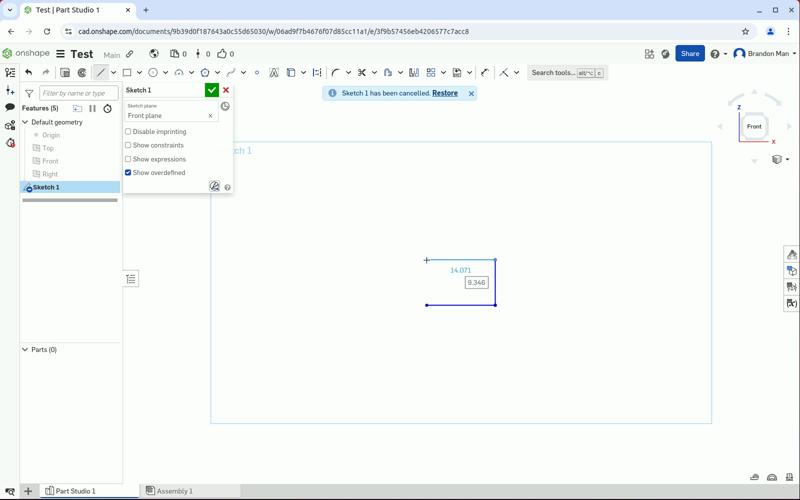
mouse_move(456, 259)
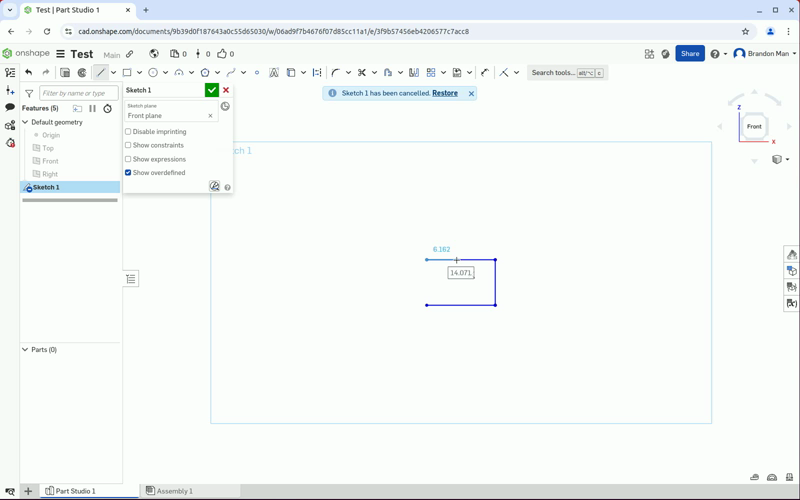
key_down(shift)
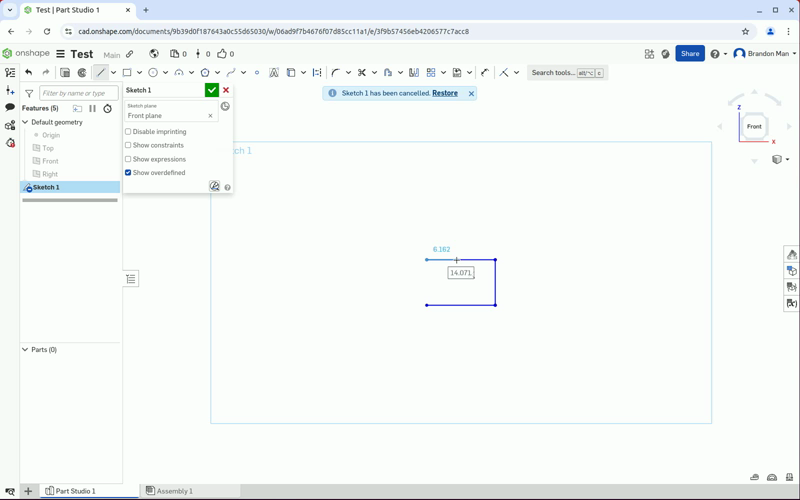
mouse_move(426, 305)
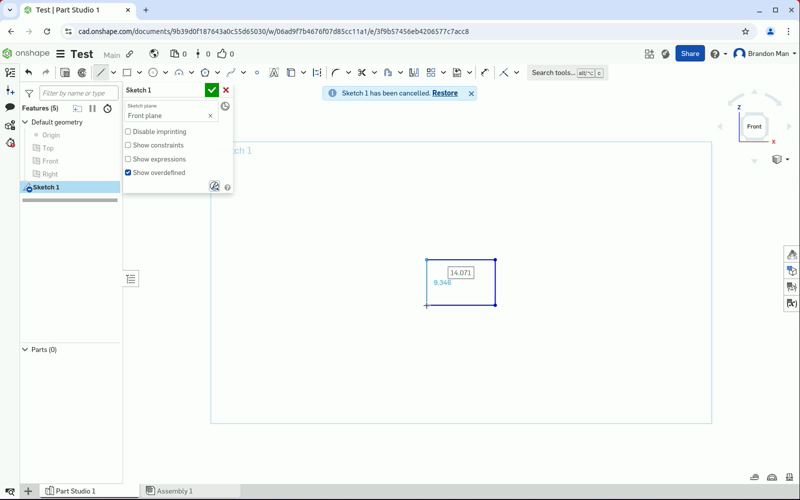
key_up(shift)
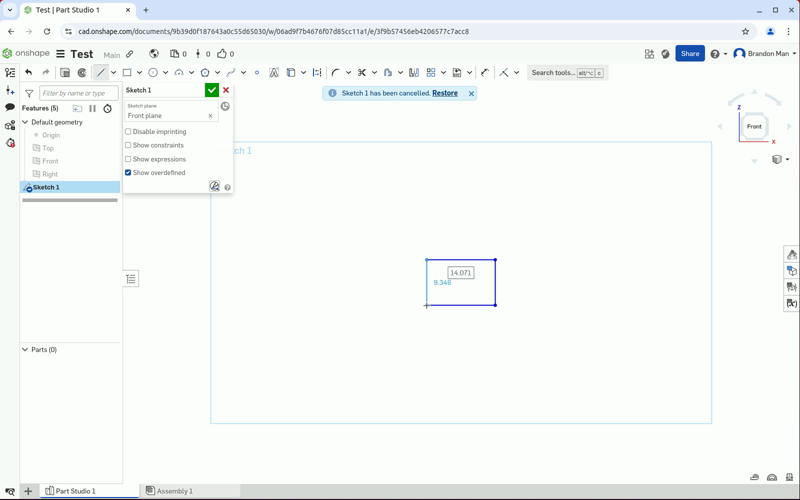
click(426, 305)
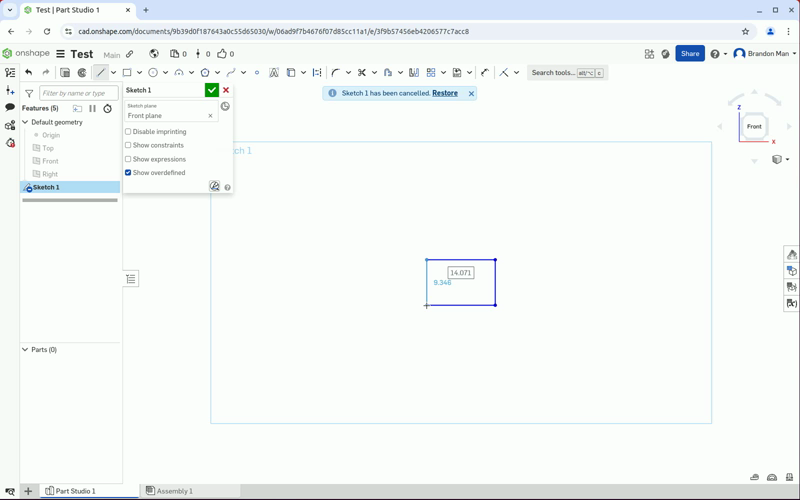
key(esc)
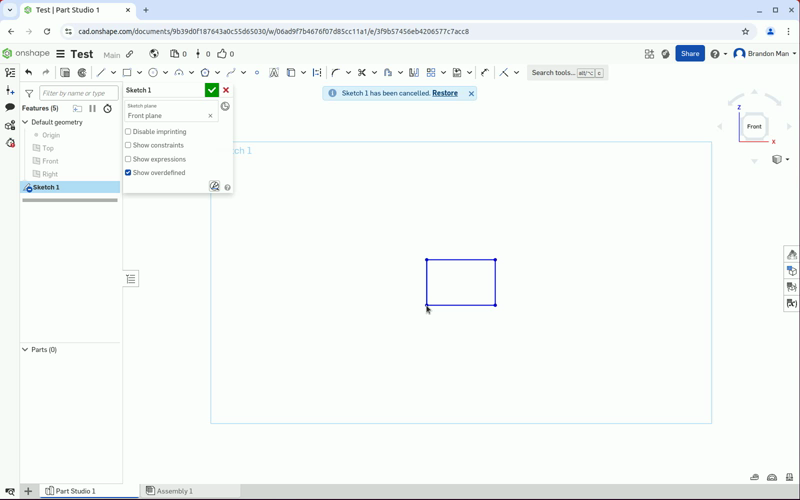
key(c)
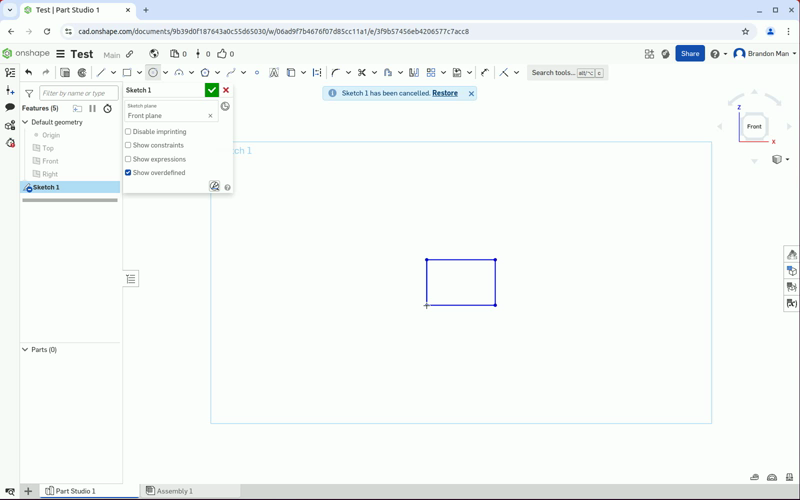
key_down(shift)
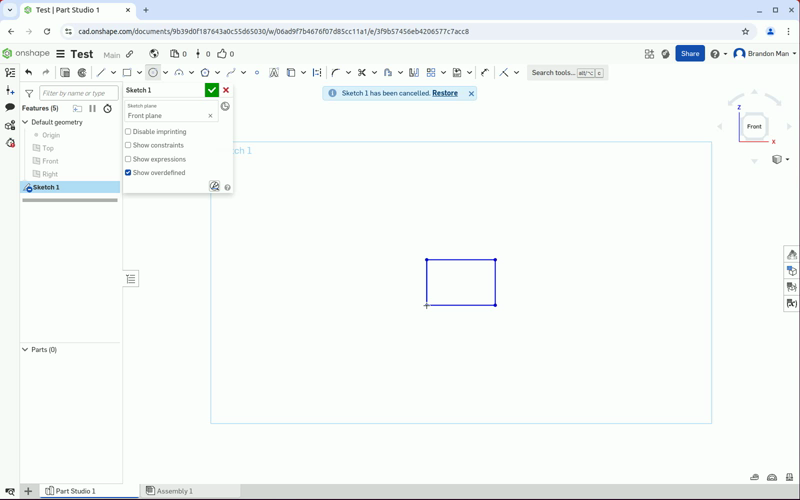
mouse_move(461, 282)
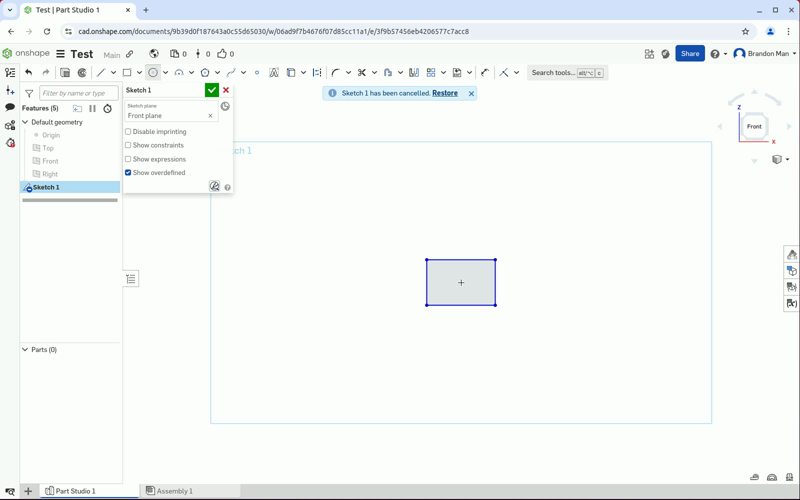
click(461, 282)
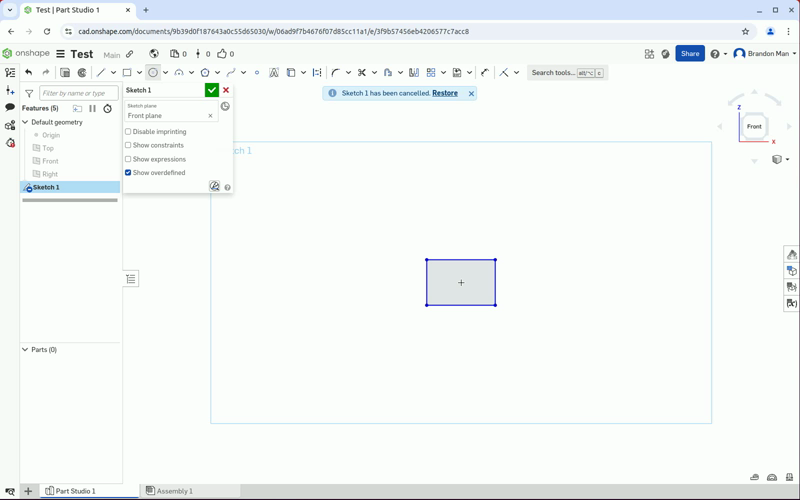
key_up(shift)
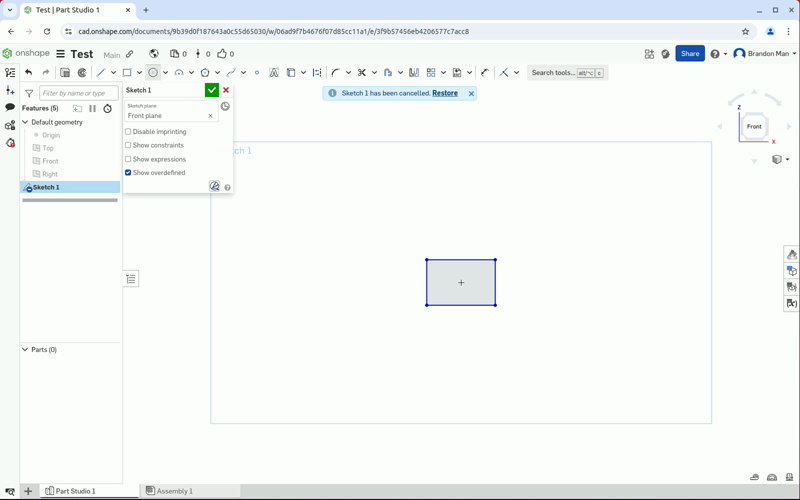
mouse_move(472, 282)
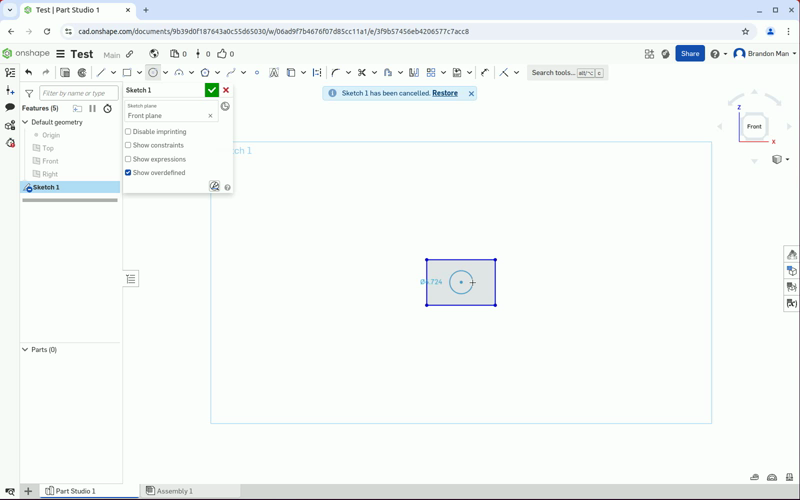
click(472, 282)
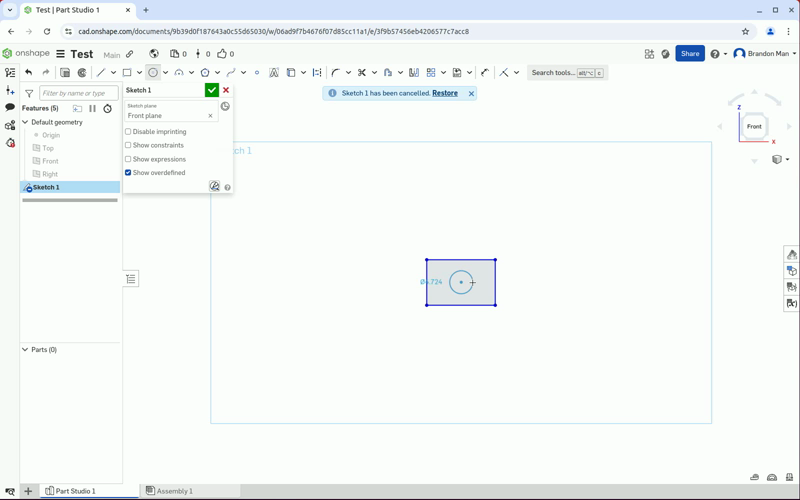
key(esc)
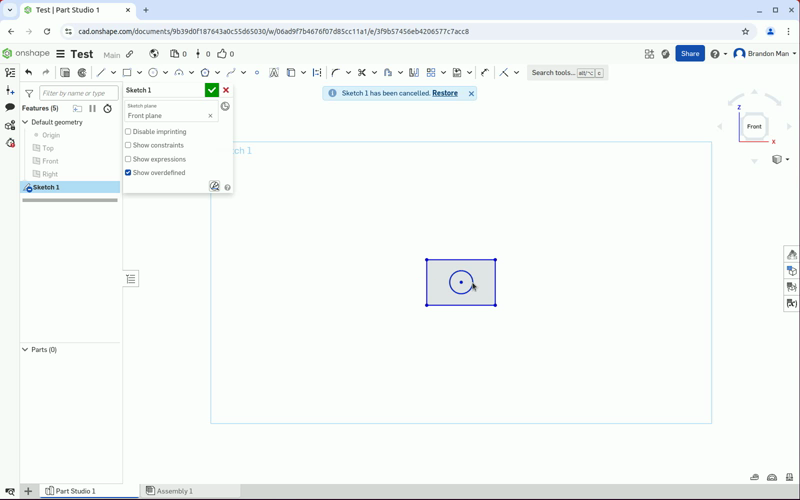
mouse_move(438, 297)
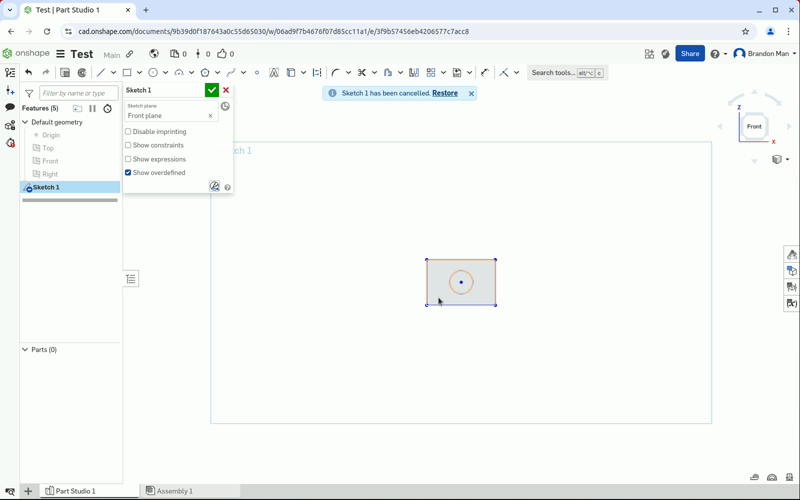
click(438, 297)
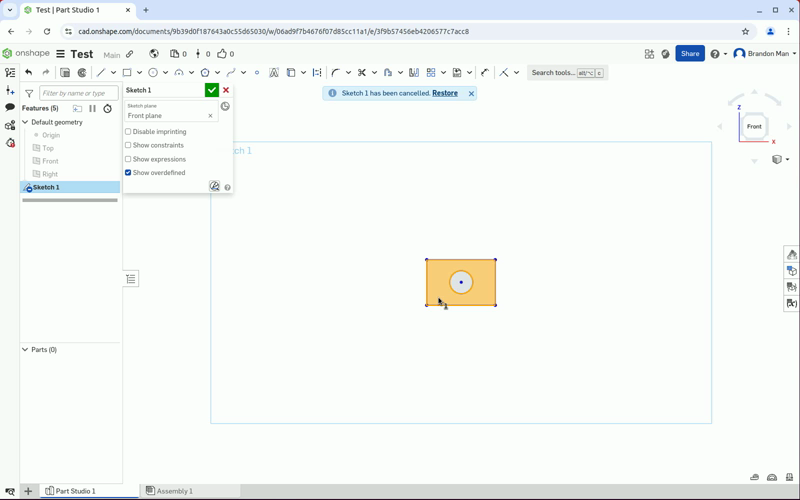
mouse_move(73, 352)
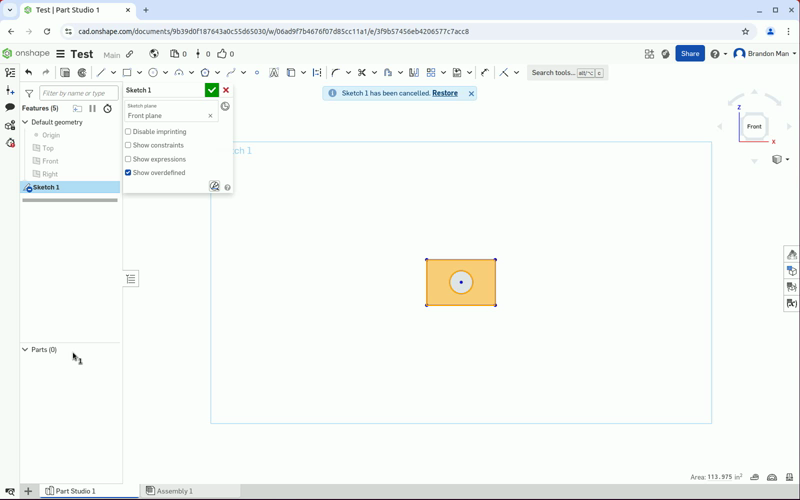
key(shift+y)
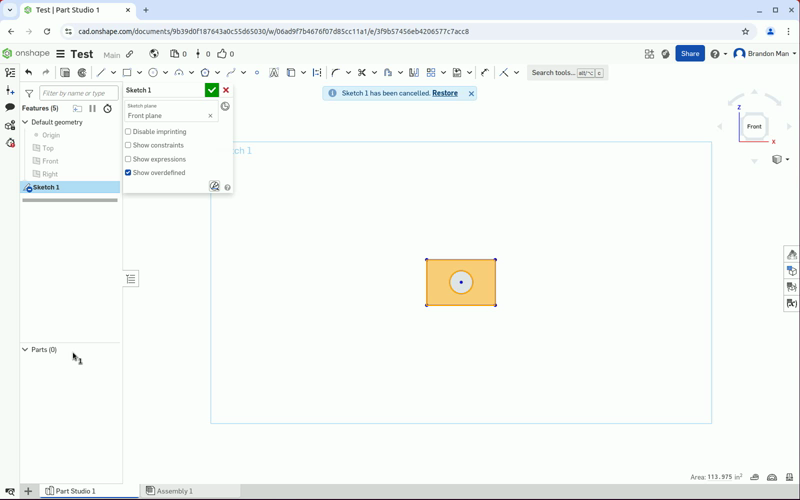
key(shift+e)
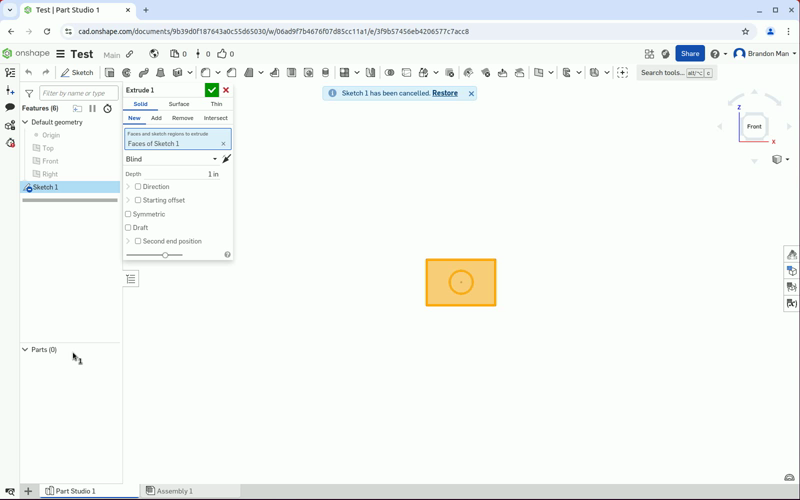
mouse_move(143, 106)
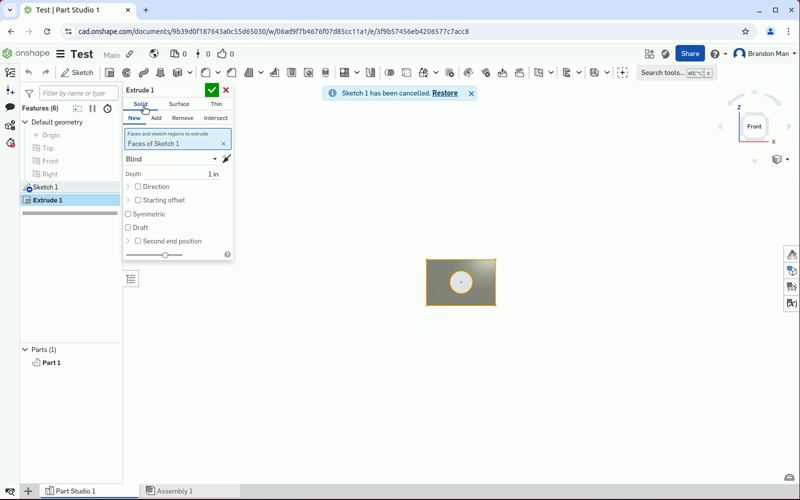
click(143, 106)
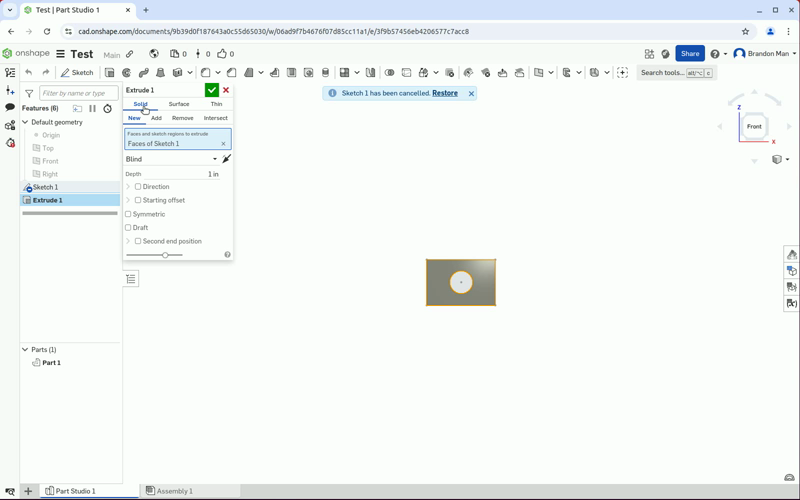
mouse_move(137, 120)
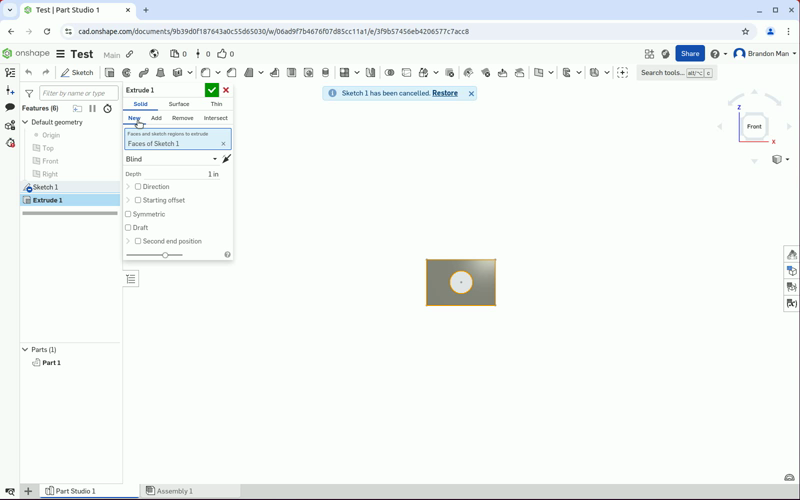
click(137, 120)
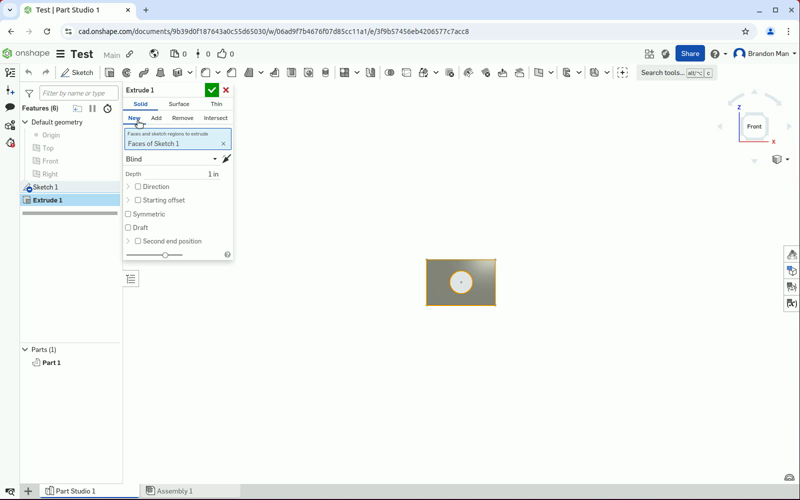
key(tab, 4)
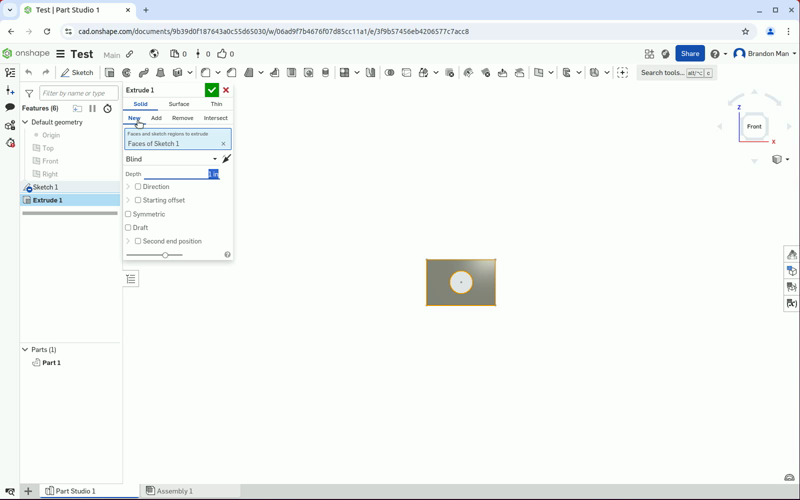
text(4.574)
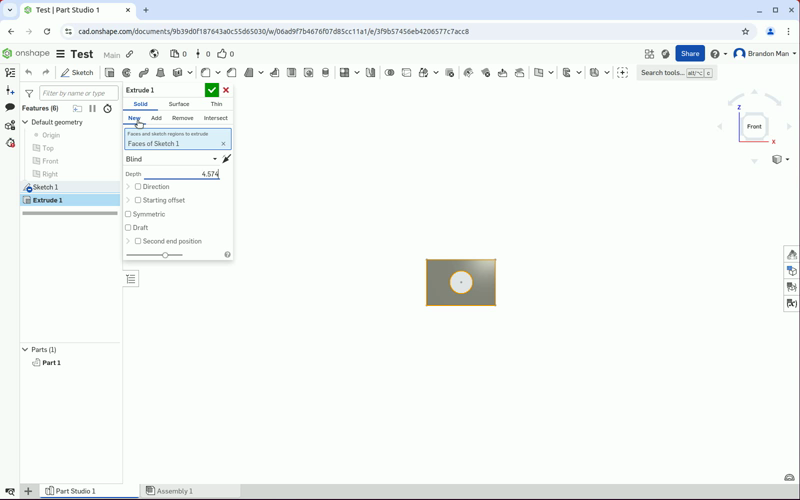
key(enter)
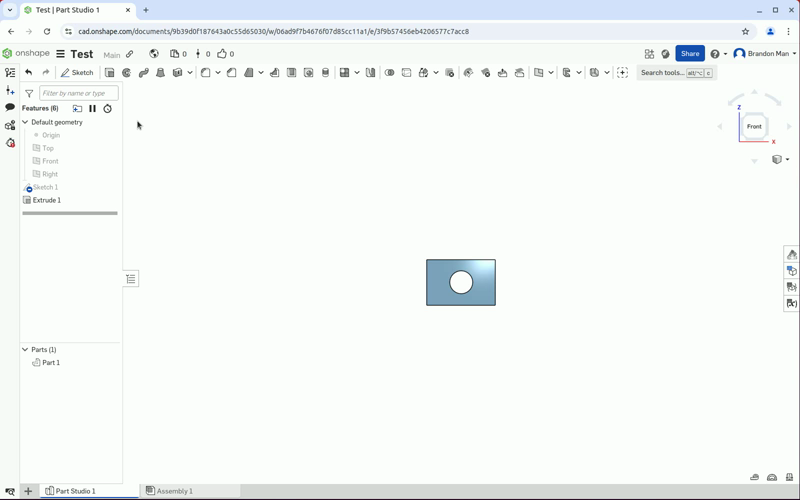
key(shift+h)
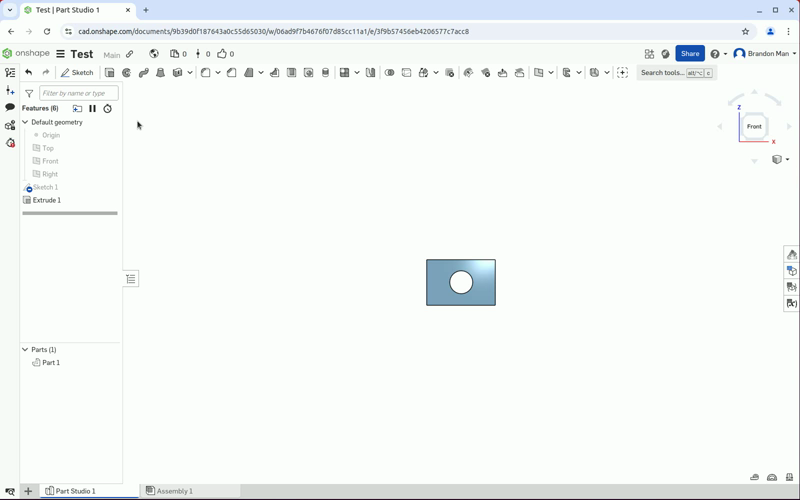
key(shift+h)
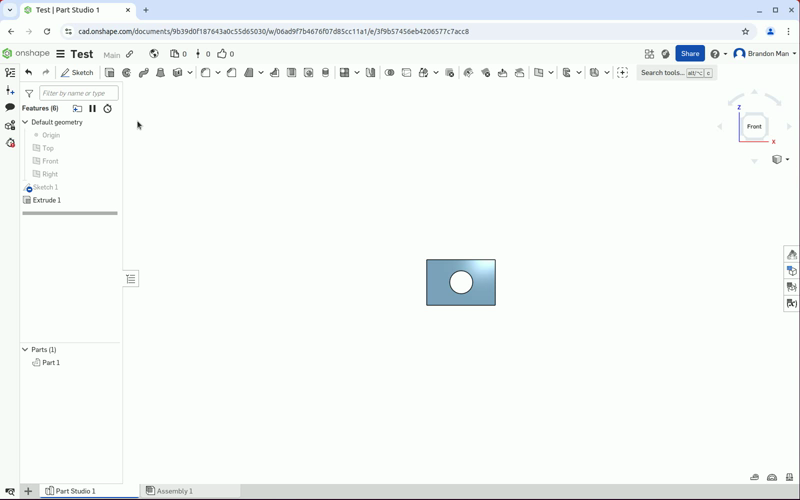
mouse_move(73, 189)
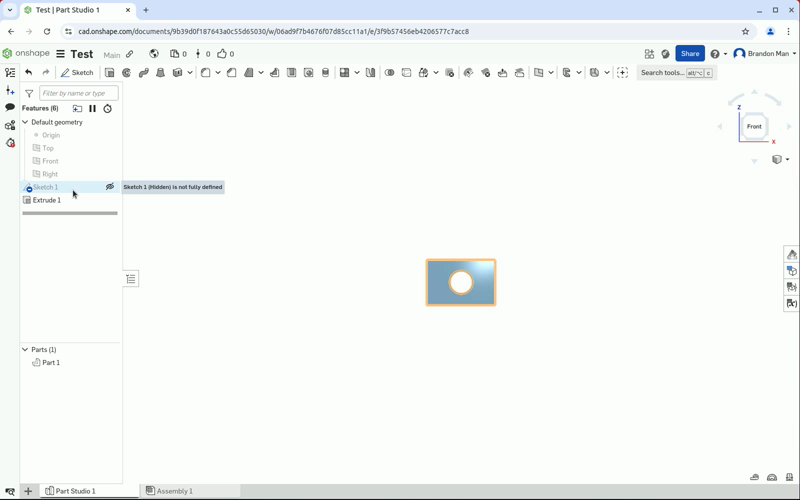
click(73, 189)
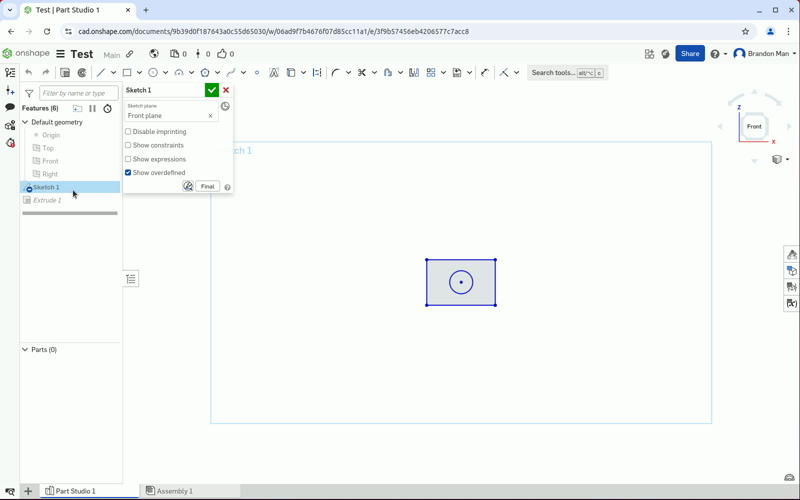
mouse_move(229, 92)
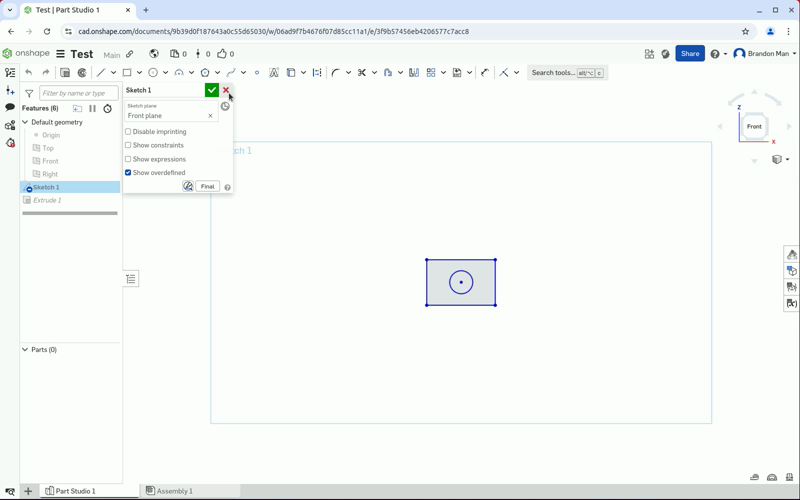
click(229, 92)
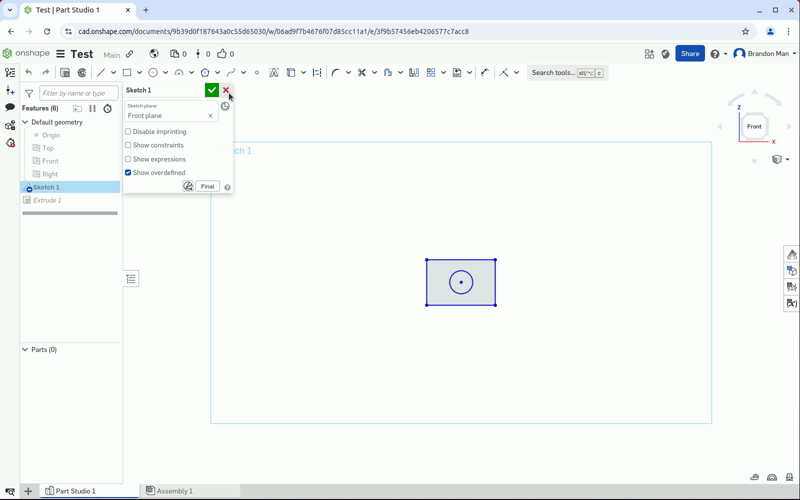
key(shift+s)
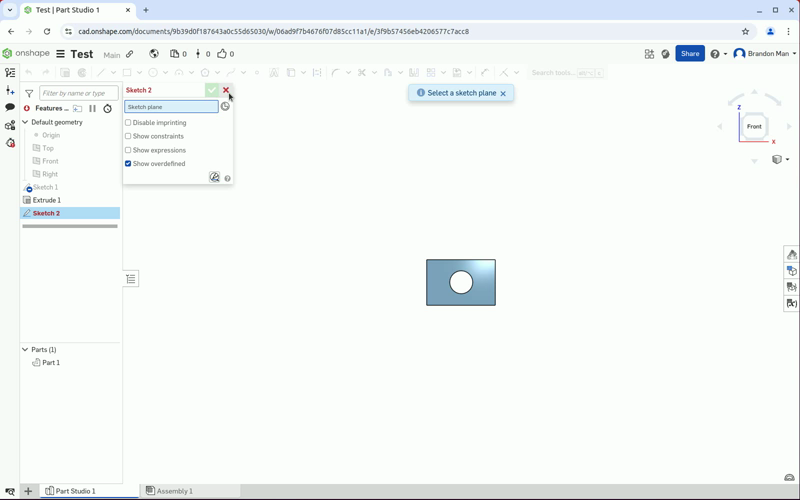
mouse_move(73, 163)
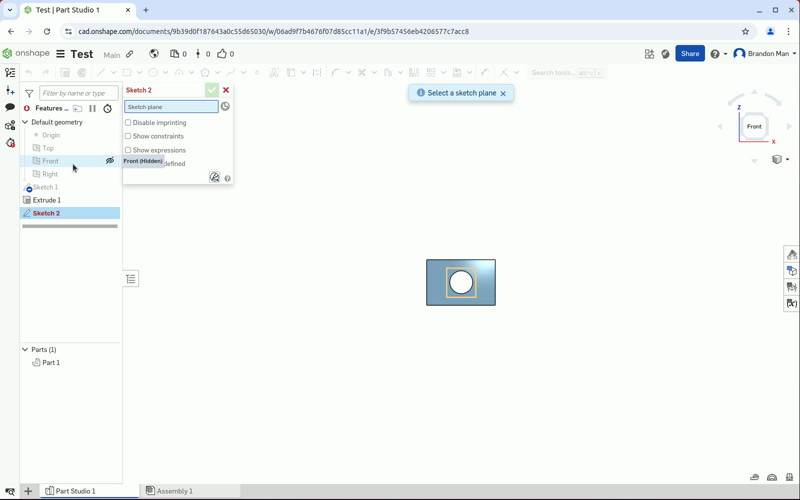
click(73, 163)
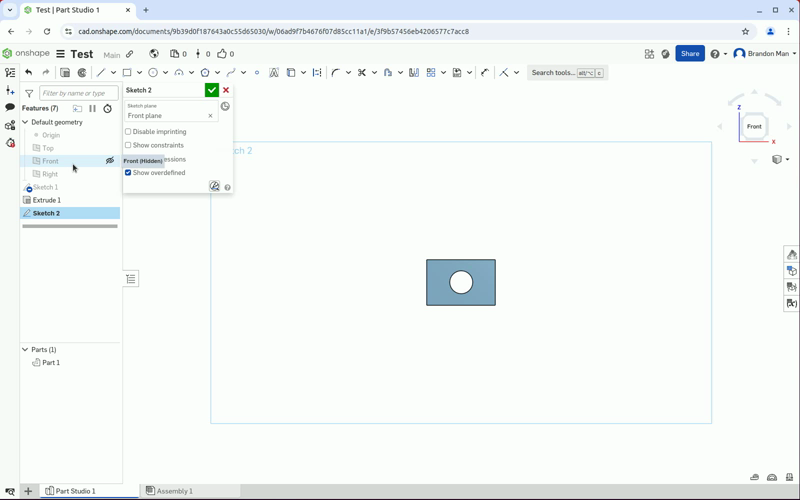
mouse_move(73, 352)
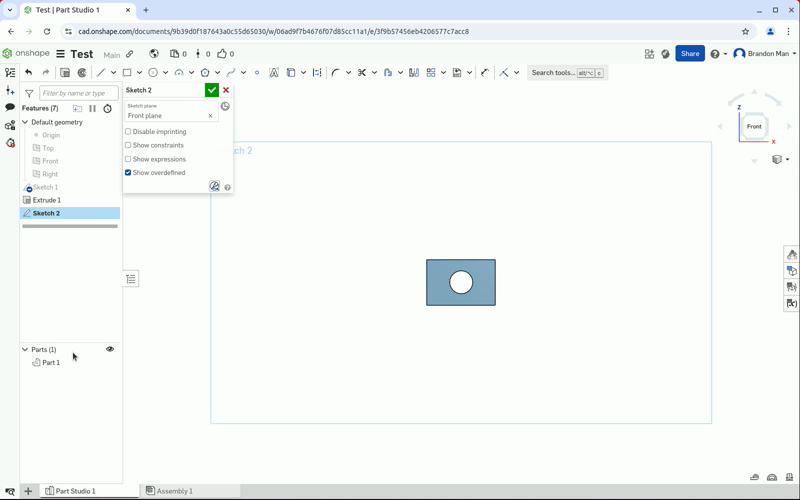
key(y)
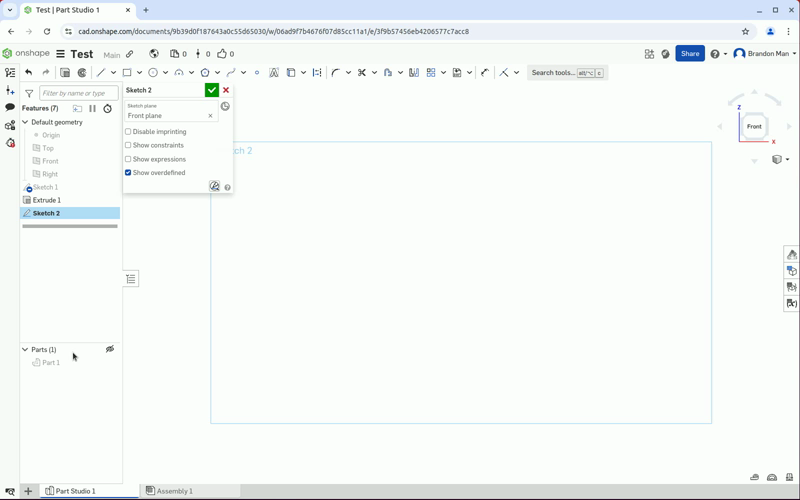
key(c)
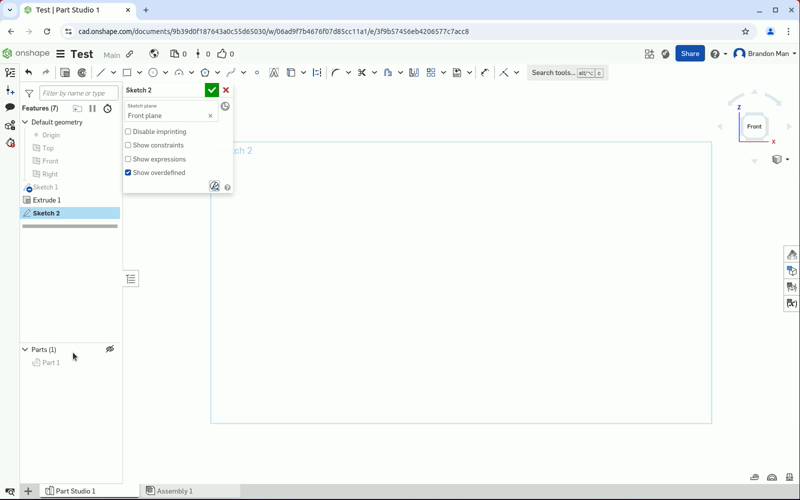
key_down(shift)
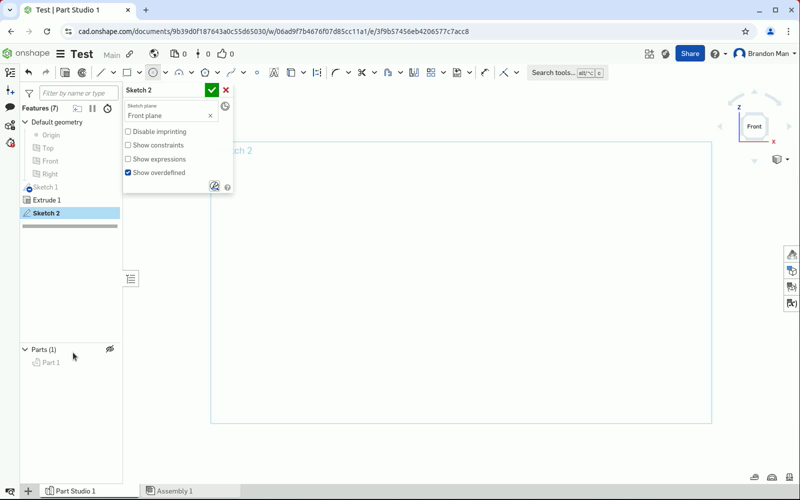
mouse_move(460, 282)
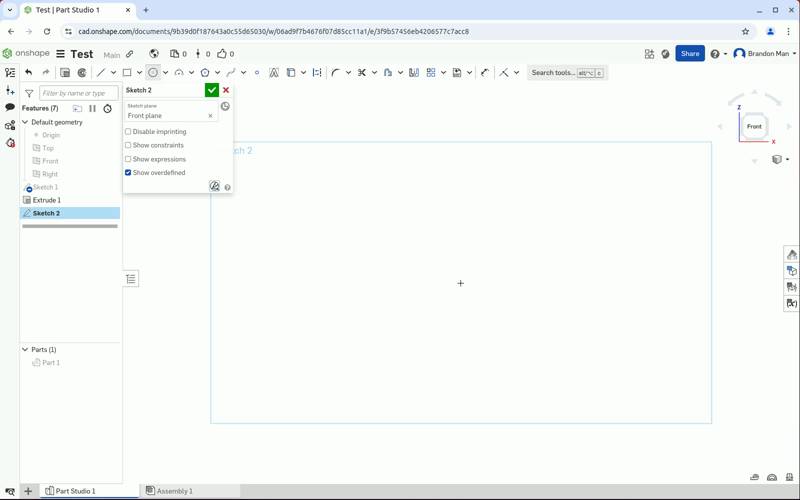
click(460, 282)
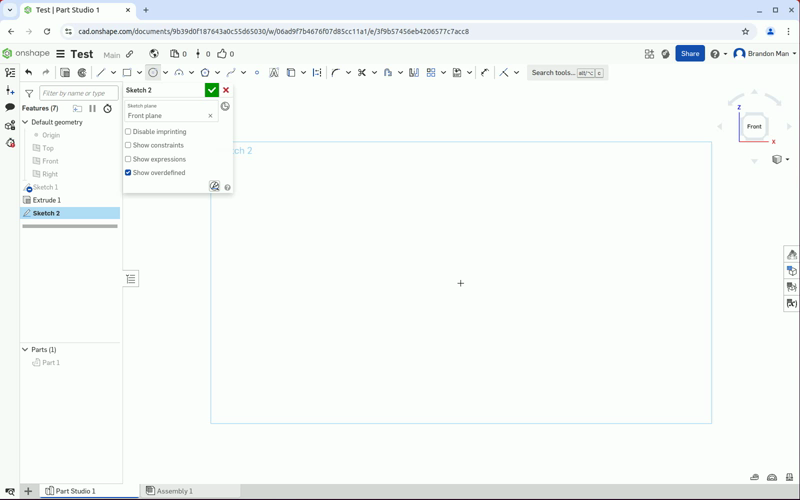
key_up(shift)
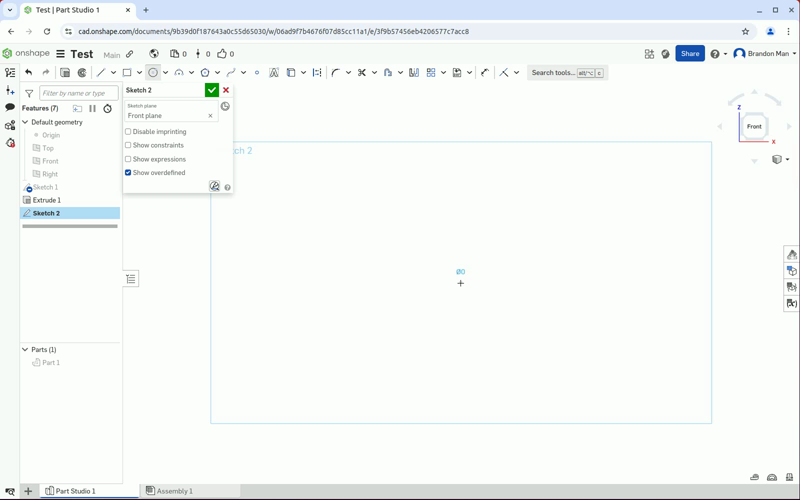
mouse_move(472, 282)
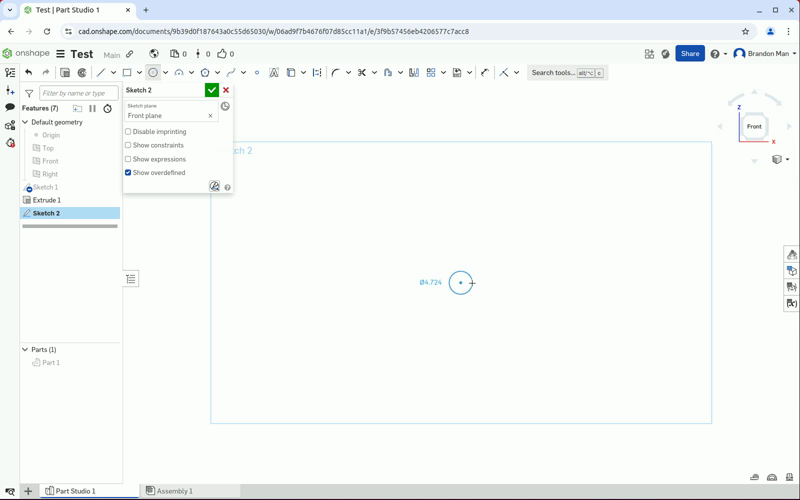
click(472, 282)
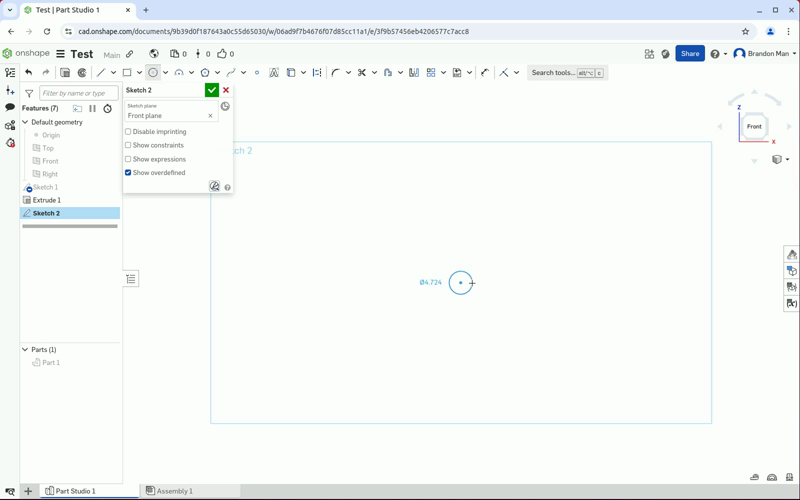
key(esc)
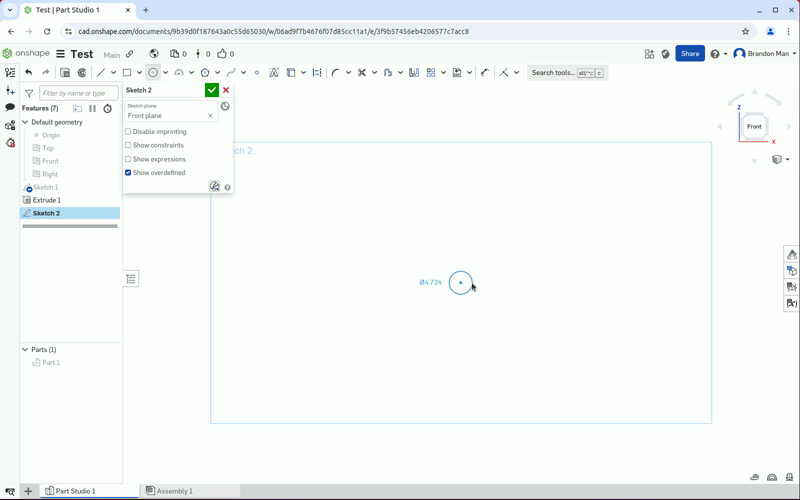
mouse_move(455, 274)
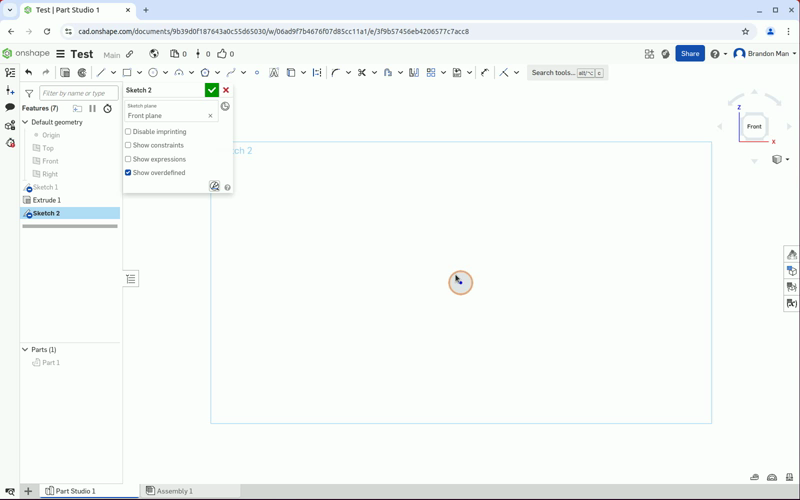
scroll(6)
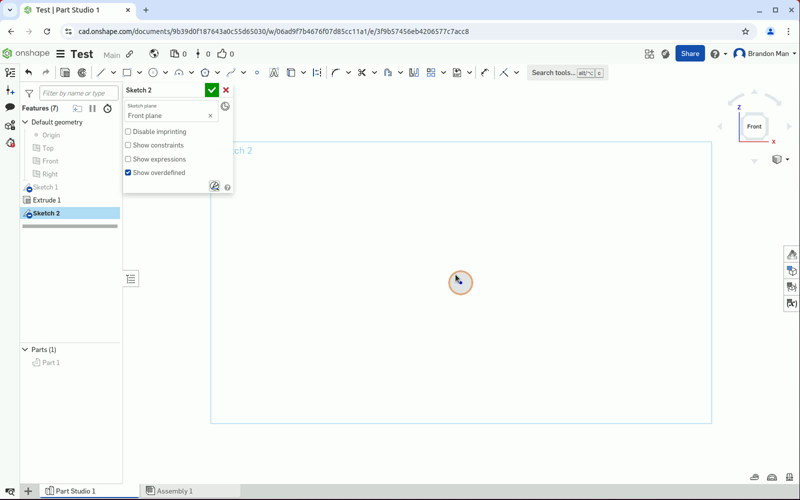
scroll(6)
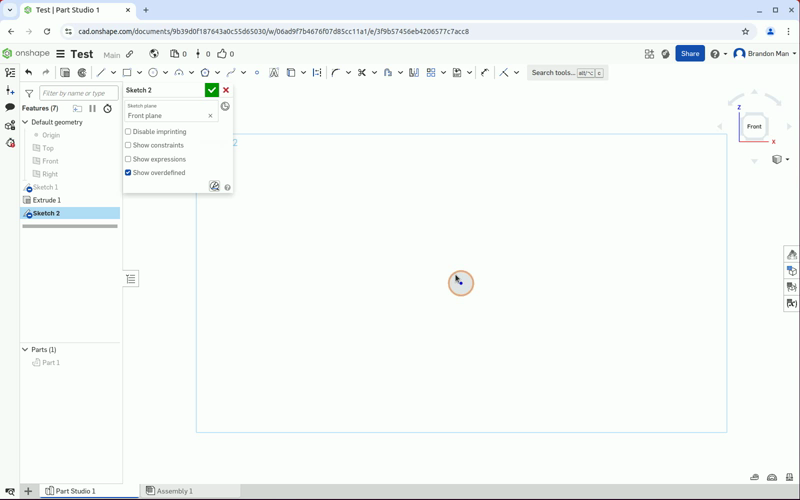
scroll(6)
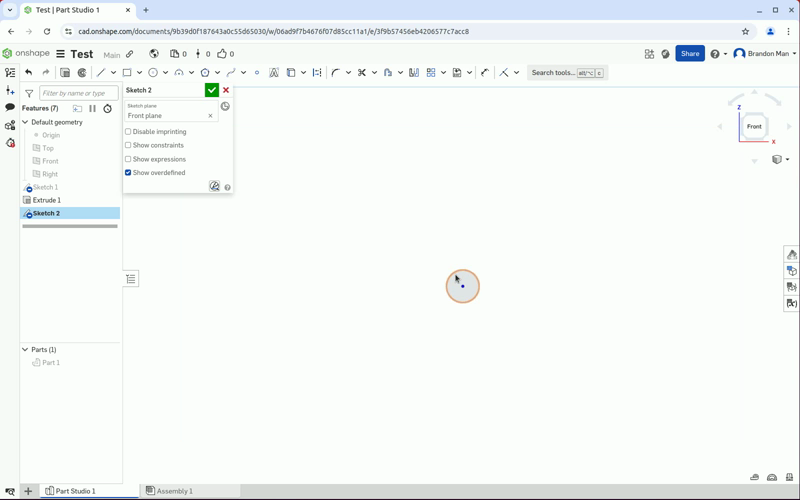
scroll(6)
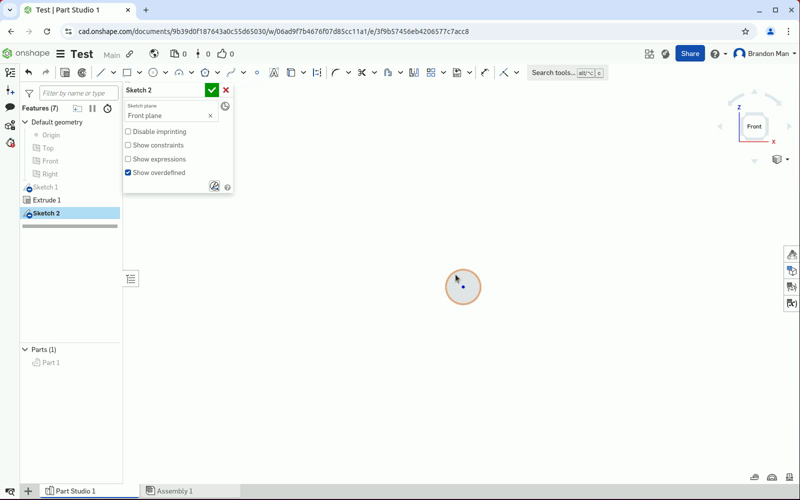
scroll(6)
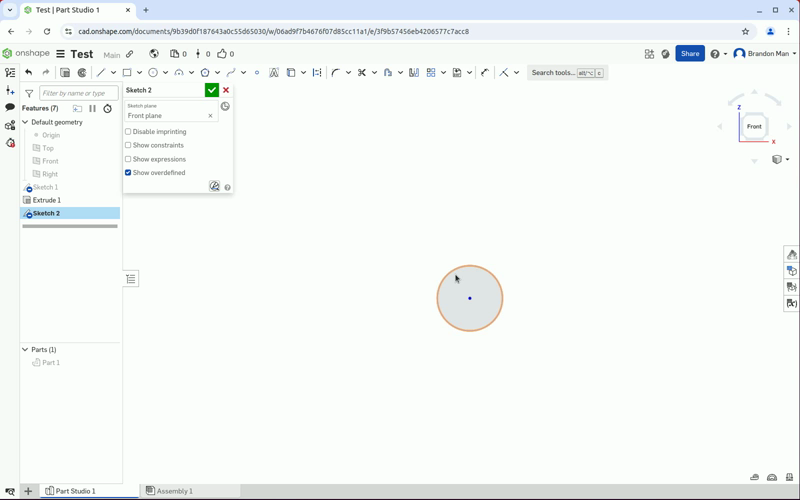
scroll(6)
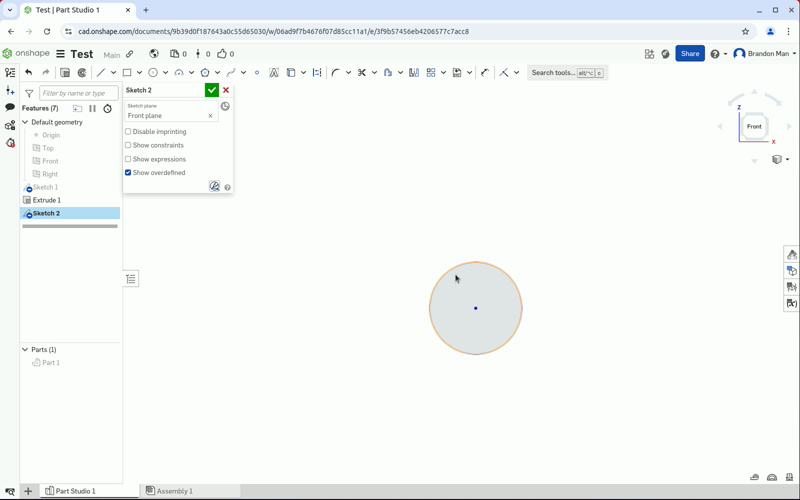
scroll(6)
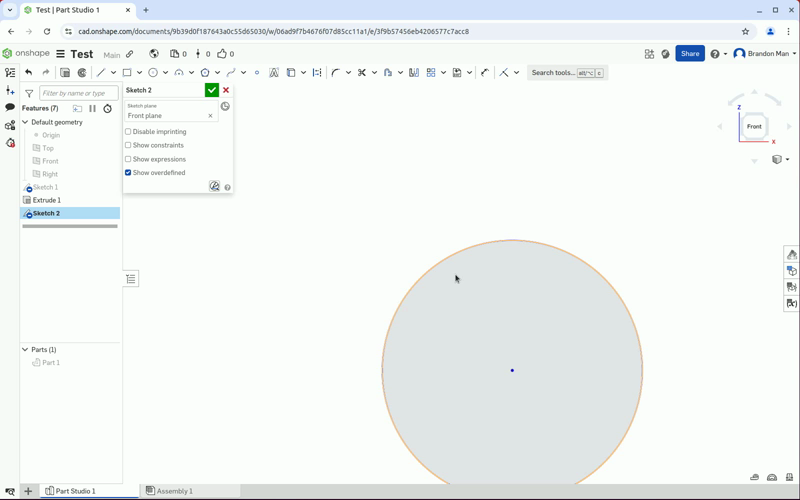
click(455, 274)
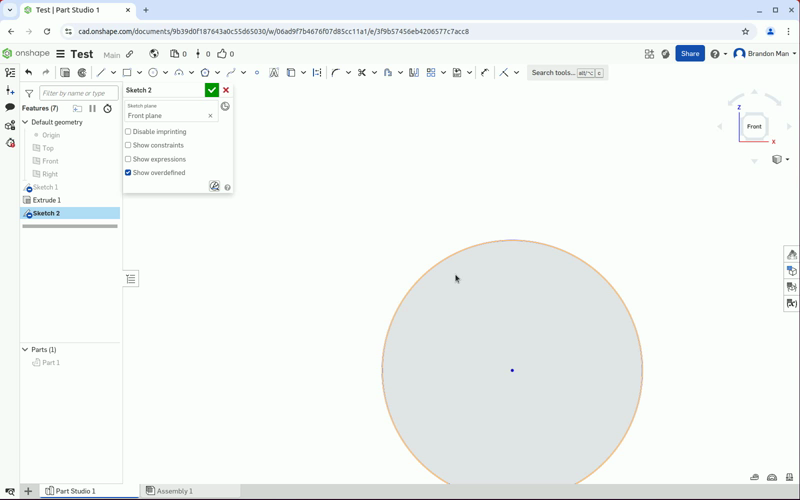
scroll(-6)
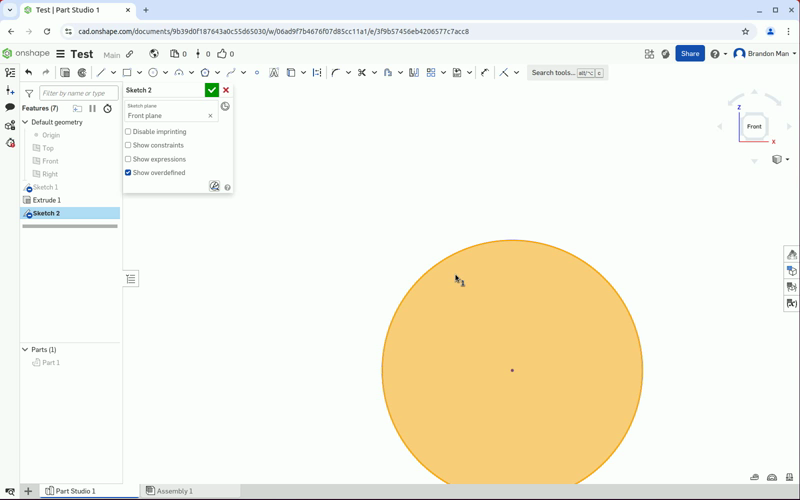
scroll(-6)
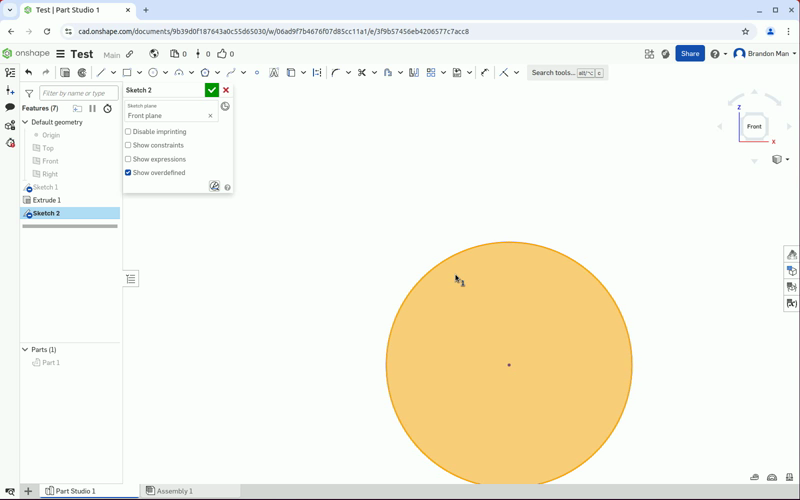
scroll(-6)
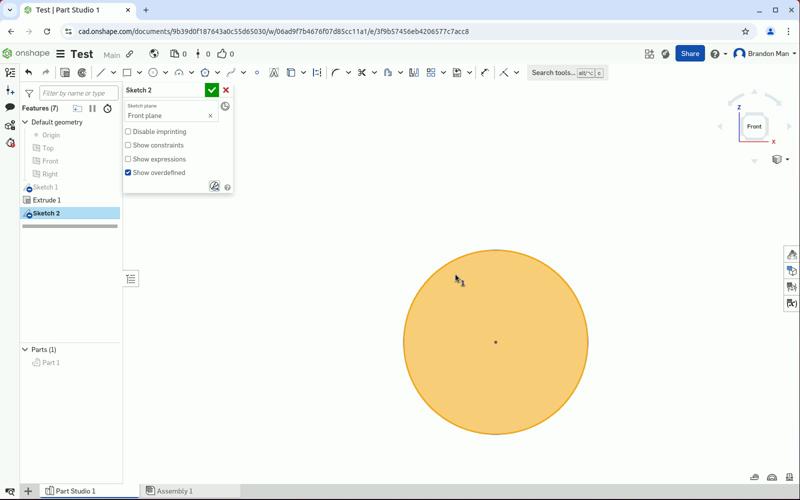
scroll(-6)
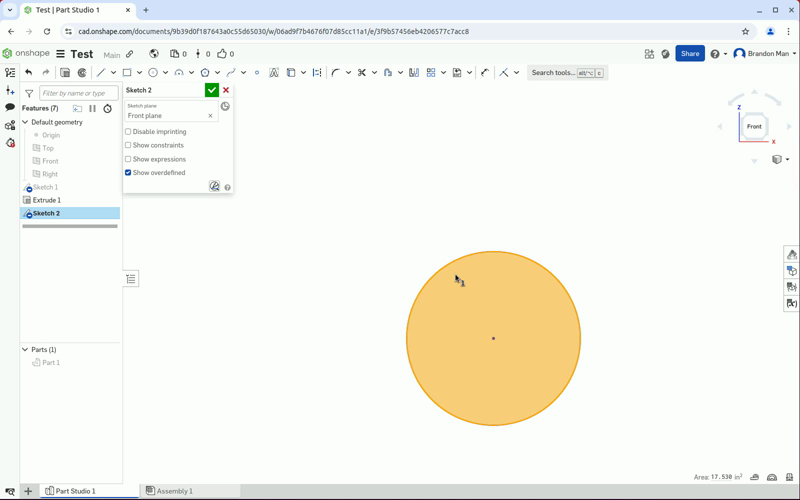
scroll(-6)
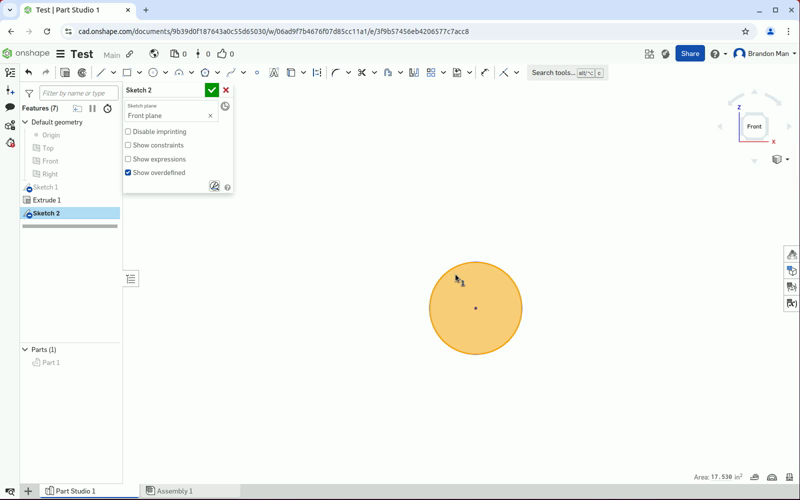
scroll(-6)
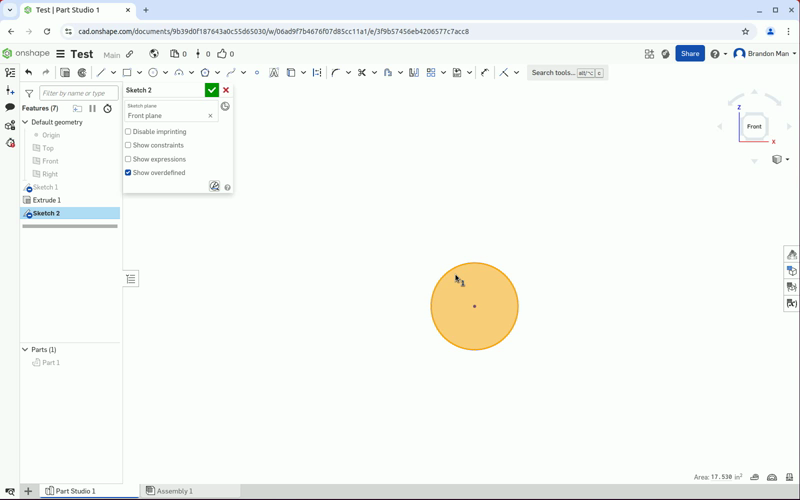
scroll(-6)
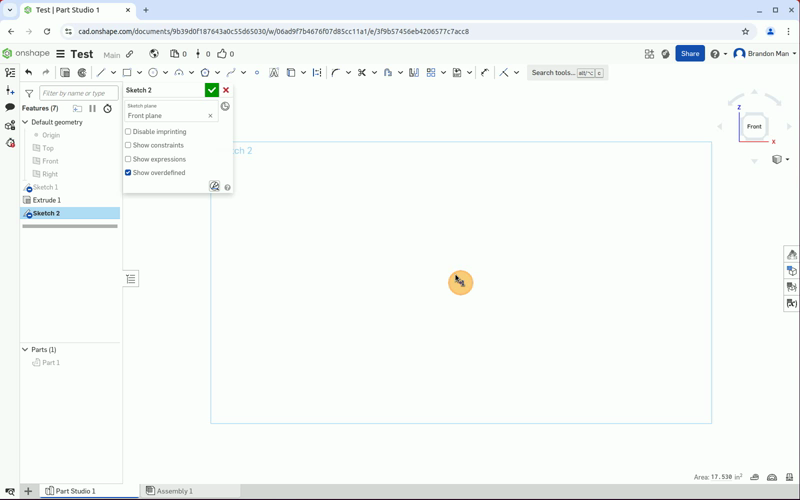
mouse_move(73, 352)
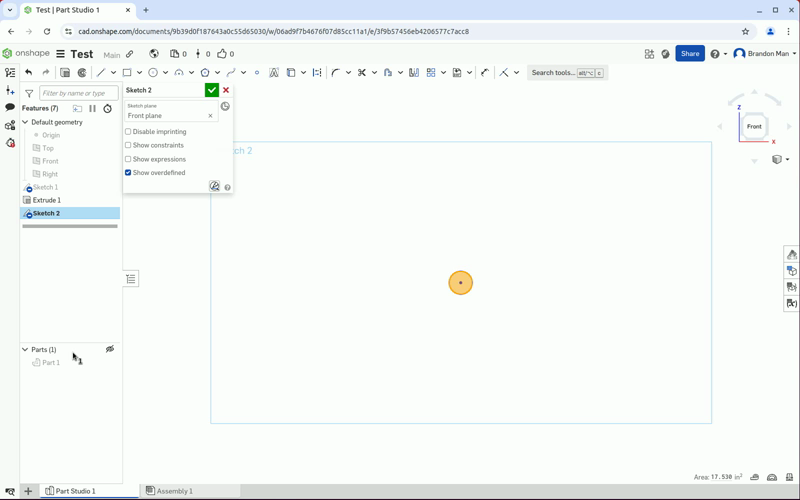
key(shift+y)
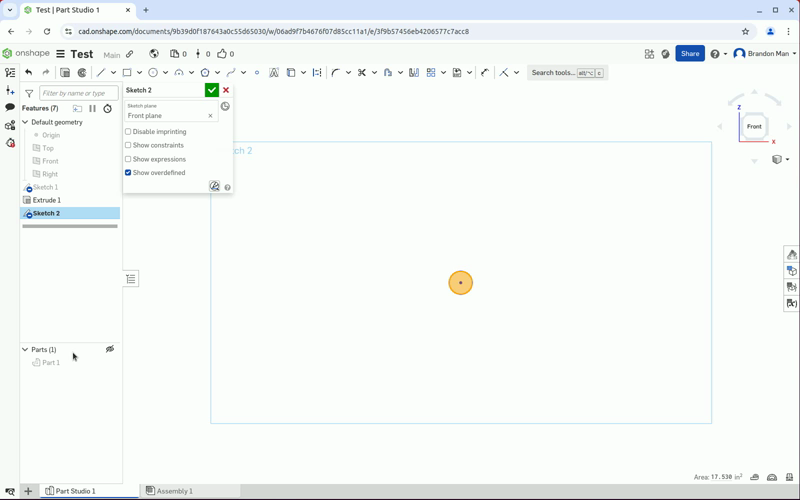
key(shift+e)
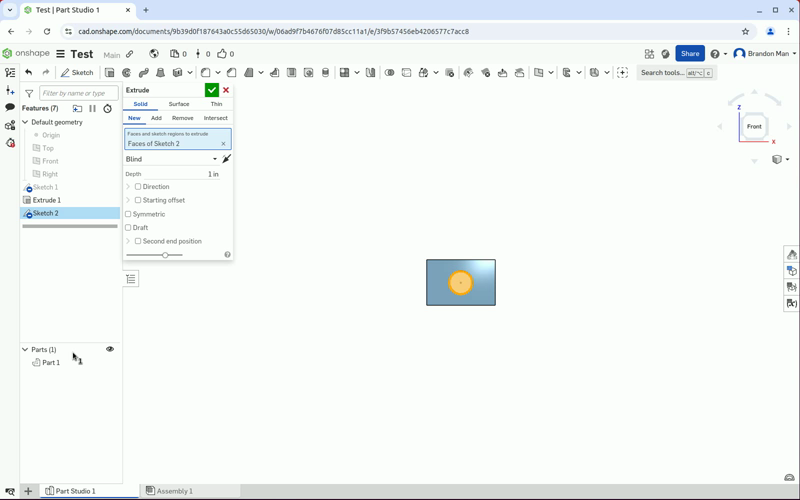
mouse_move(143, 106)
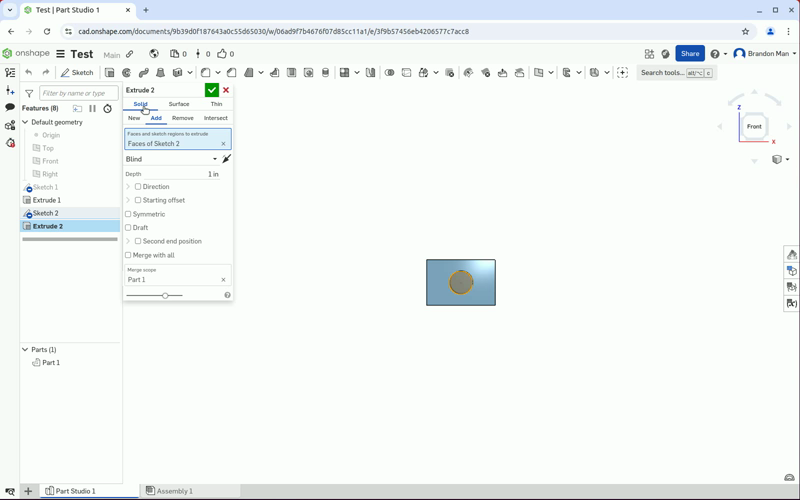
click(143, 106)
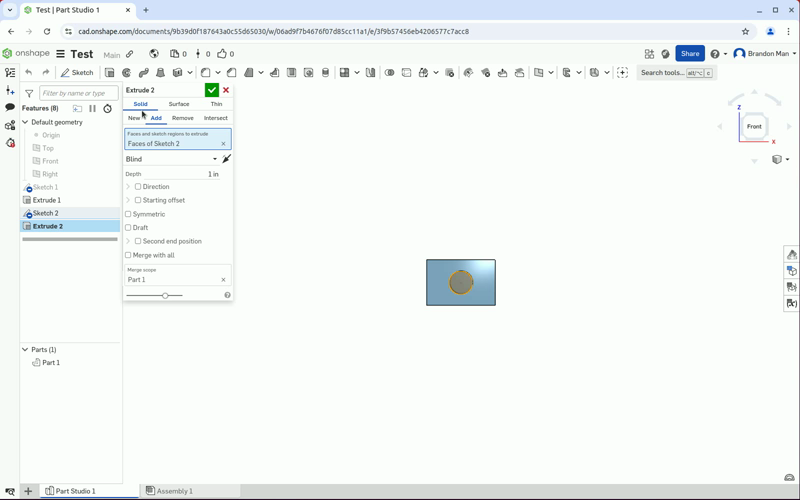
mouse_move(137, 120)
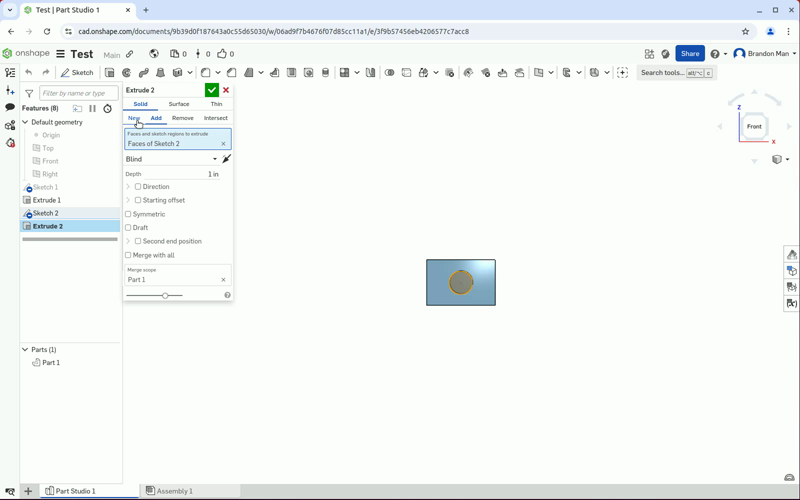
click(137, 120)
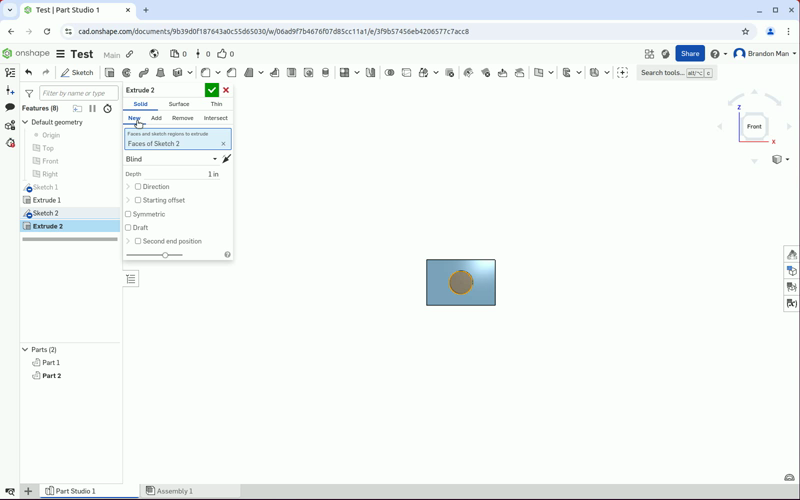
key(tab, 4)
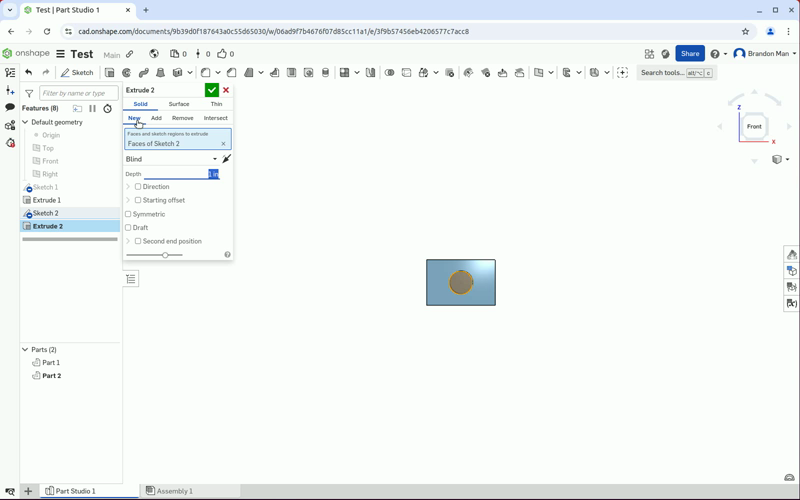
text(-23.108)
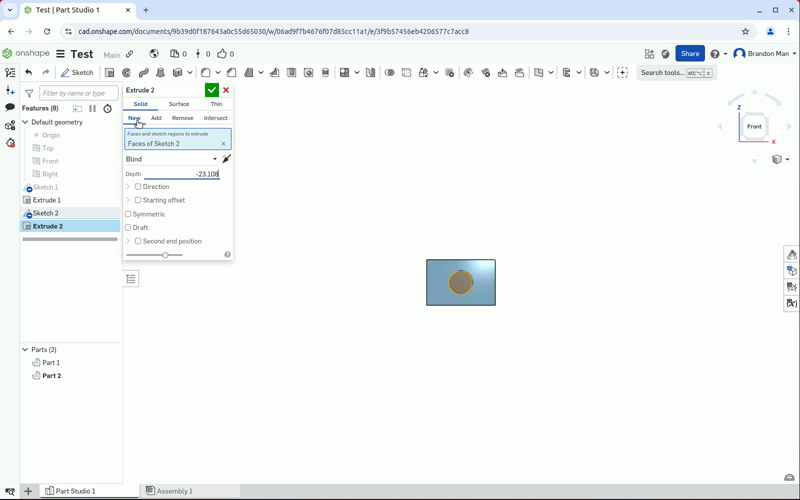
key(enter)
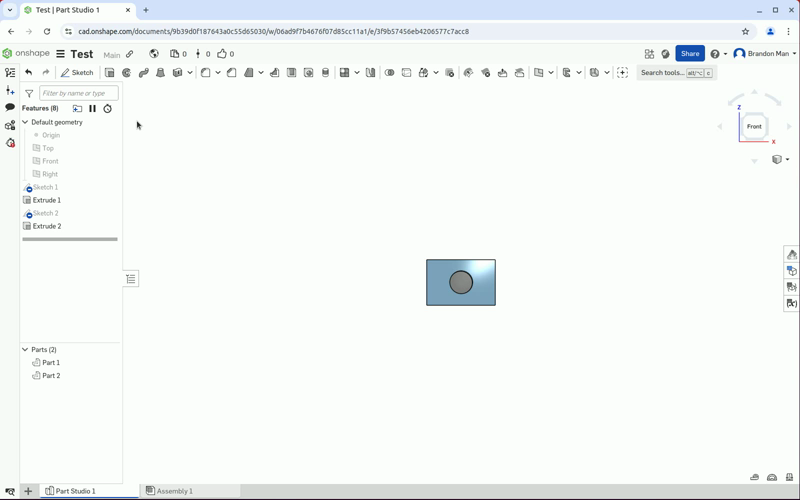
key(shift+h)
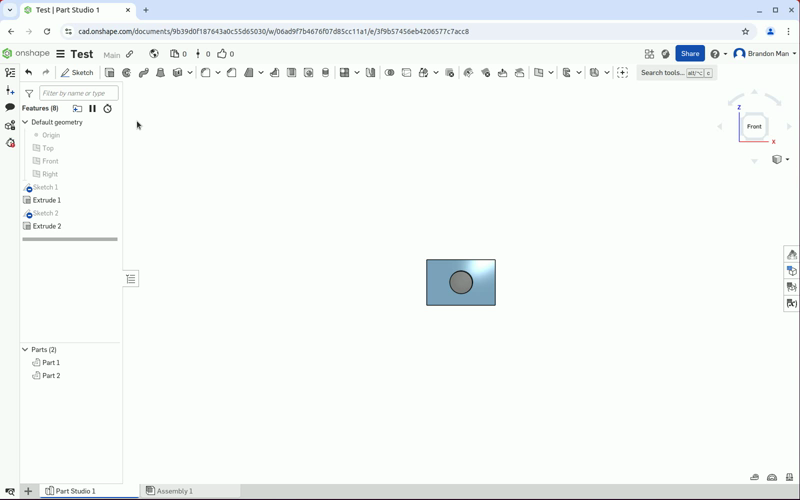
key(shift+h)
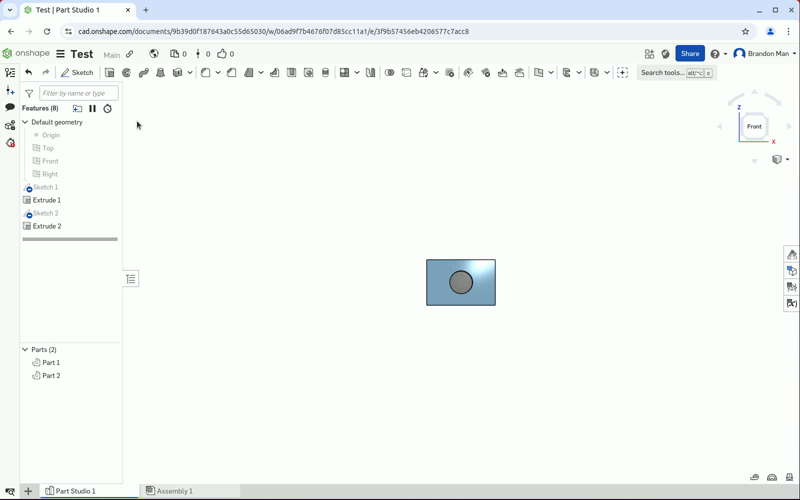
key(shift+7)
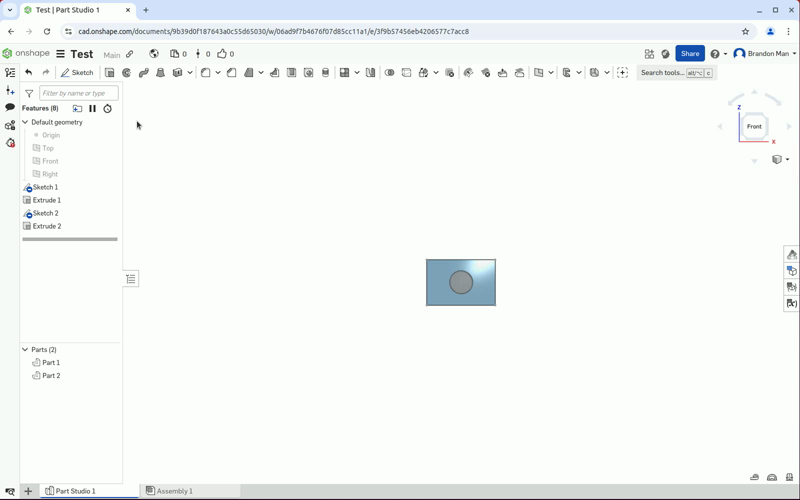
key(left, 2)
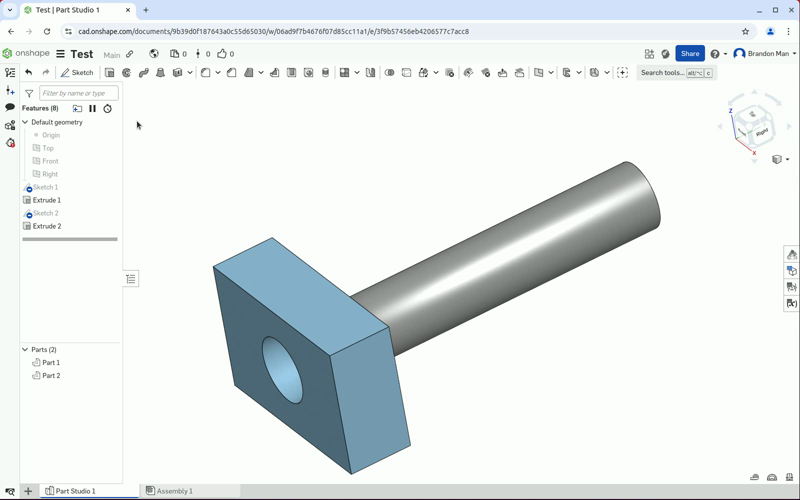
key(down, 2)
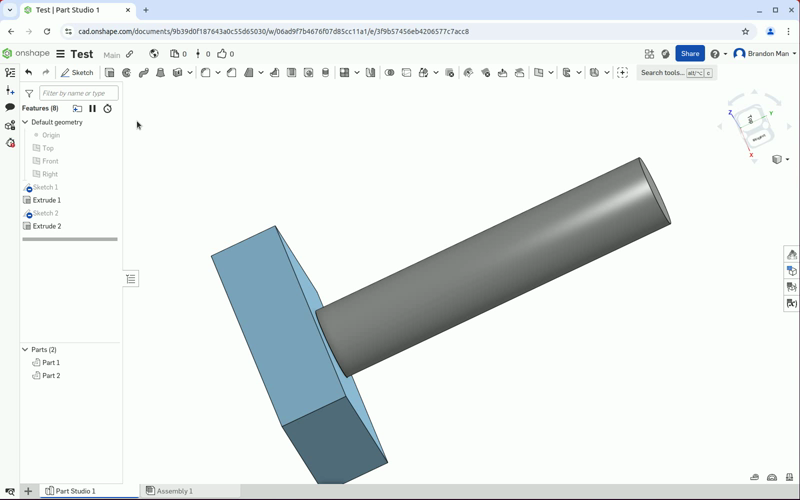
key(up, 2)
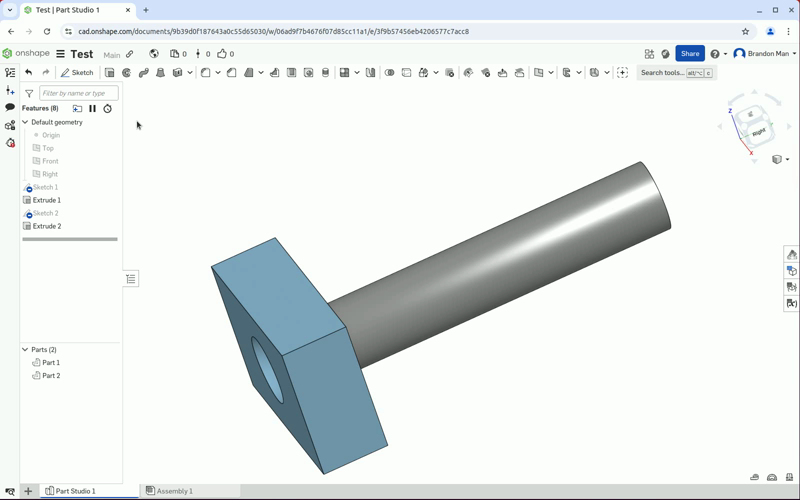
key(right, 2)
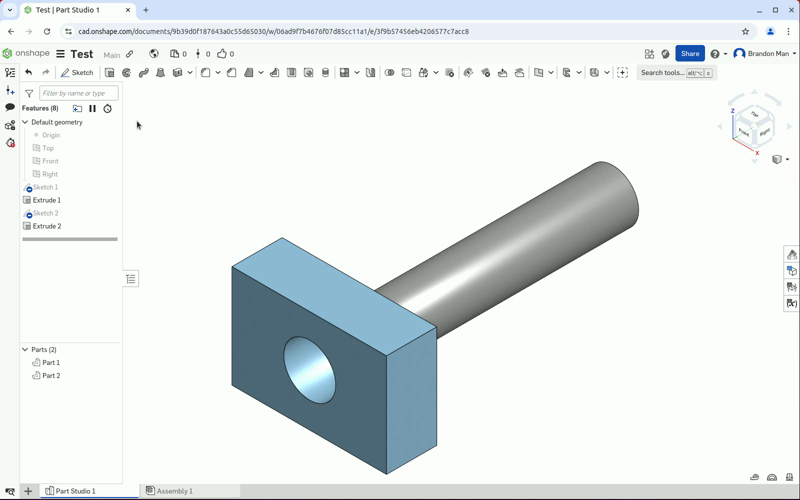
mouse_move(73, 189)
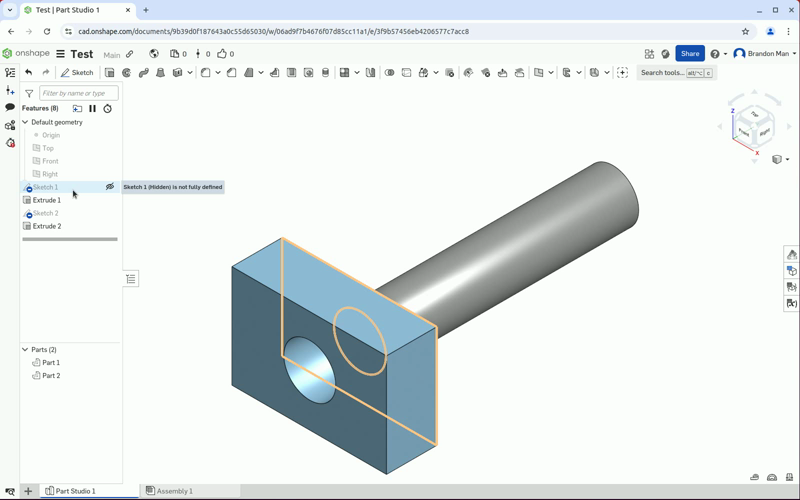
click(73, 189)